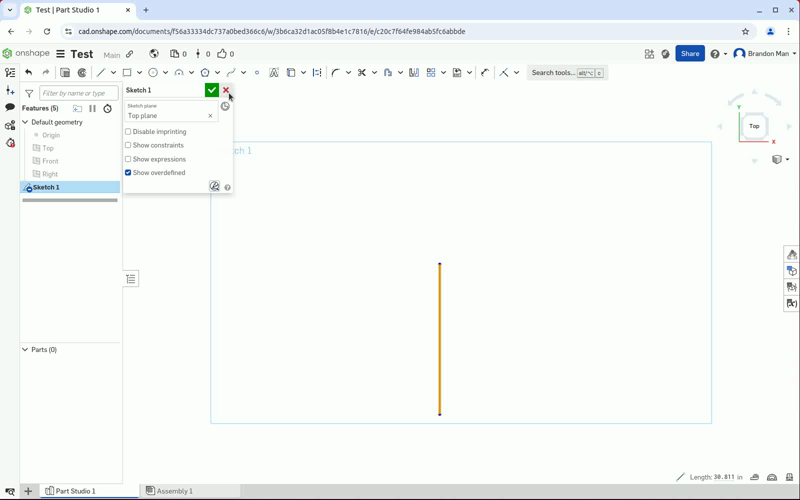
key(shift+h)
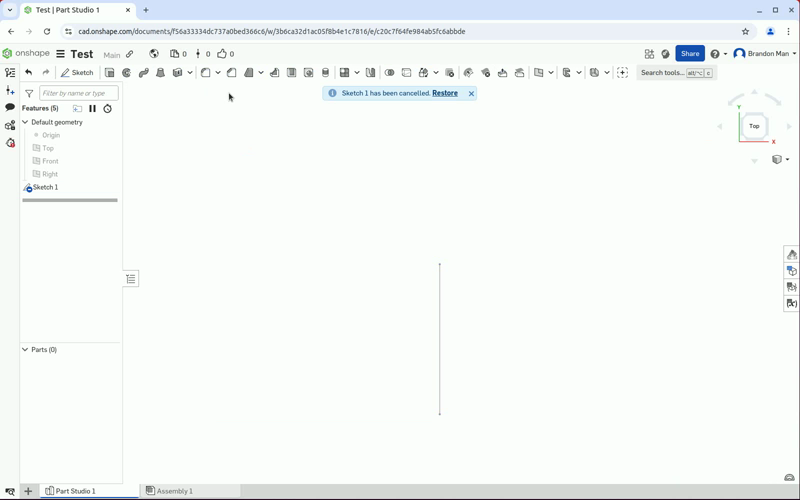
key(shift+s)
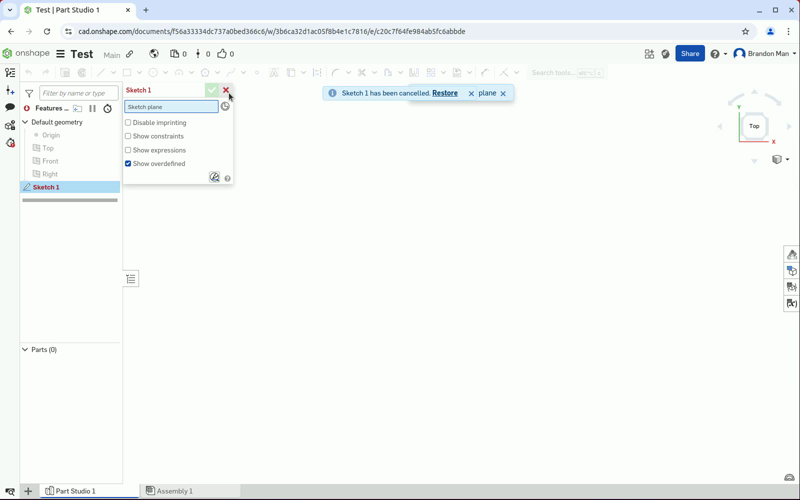
mouse_move(73, 150)
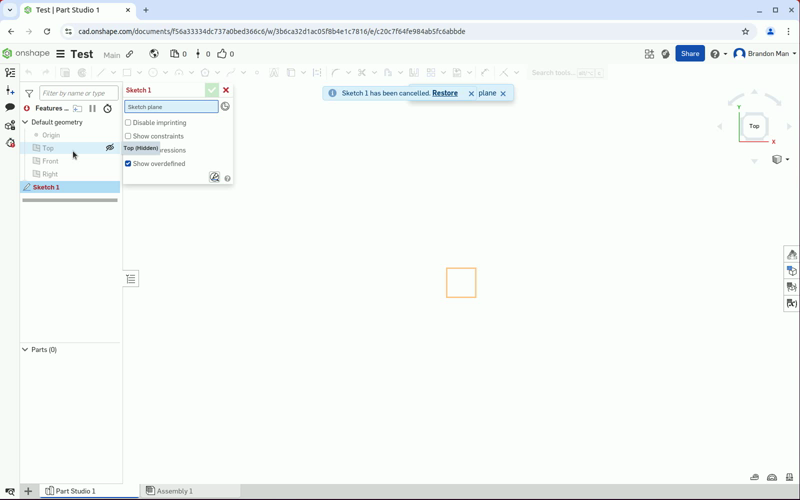
click(73, 150)
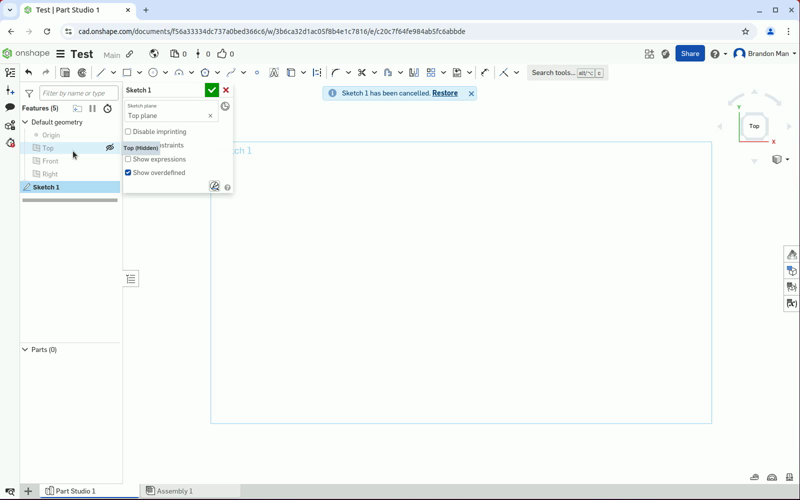
mouse_move(73, 352)
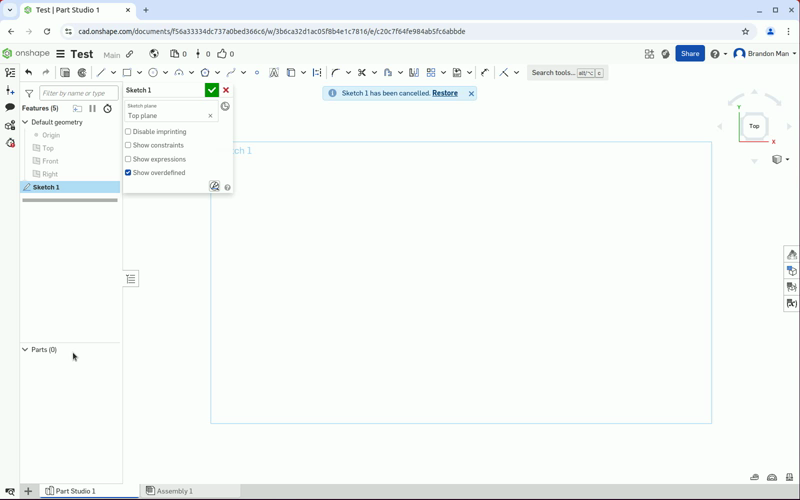
key(y)
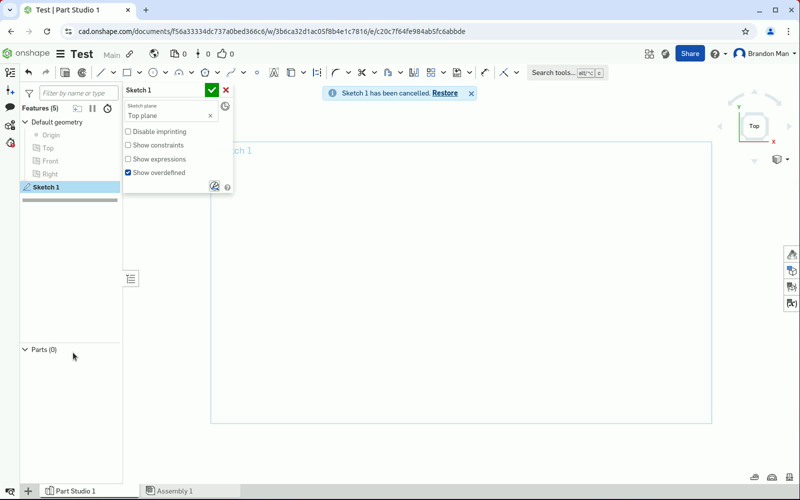
key(c)
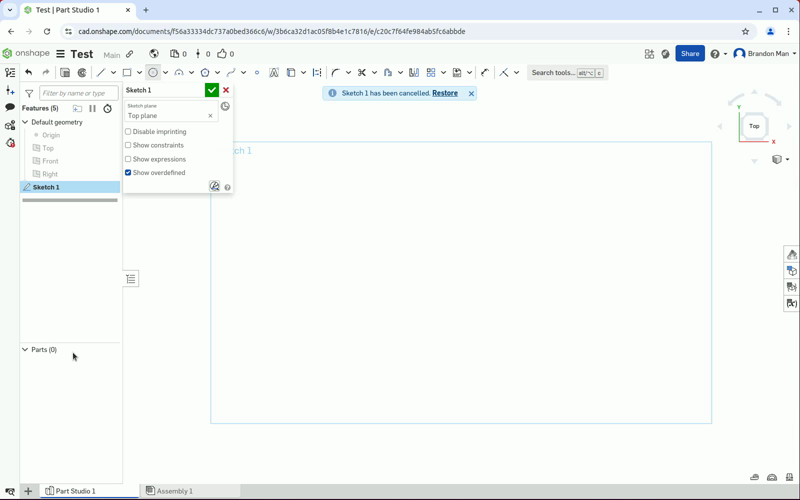
key_down(shift)
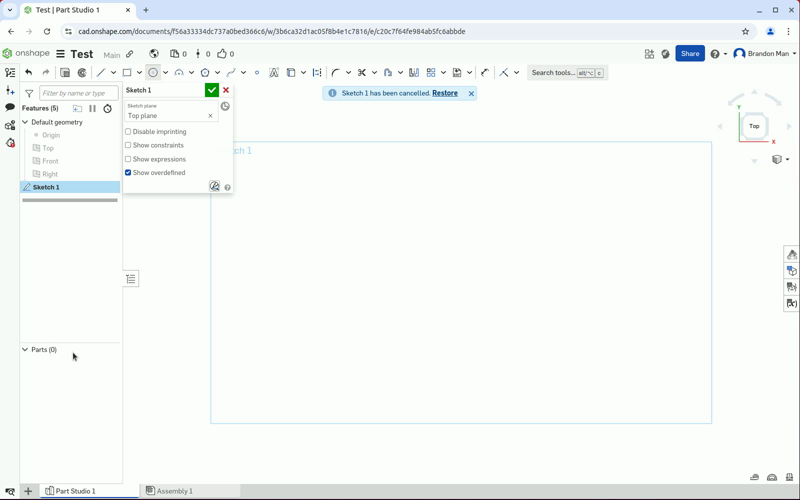
mouse_move(461, 282)
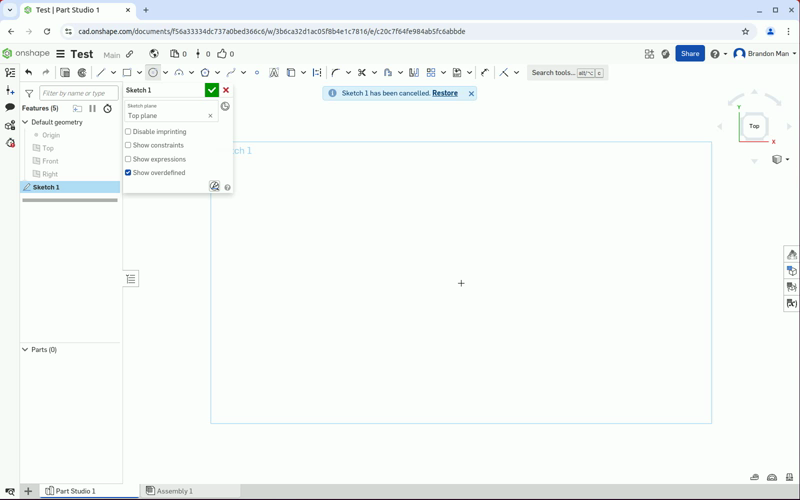
click(461, 282)
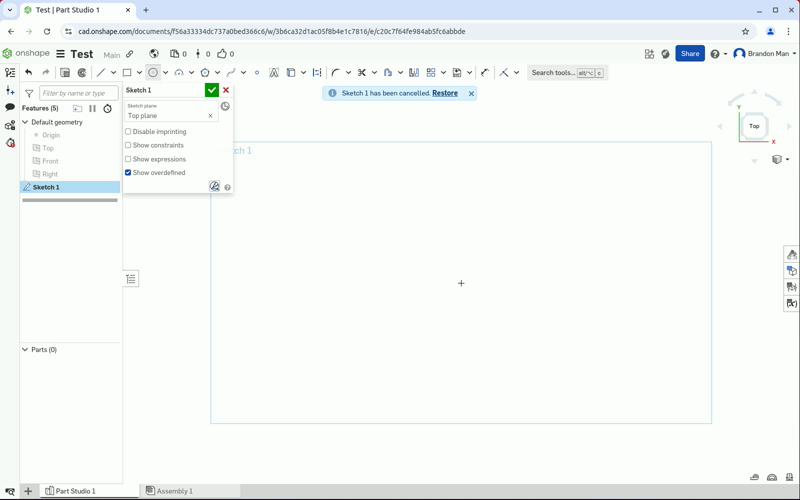
key_up(shift)
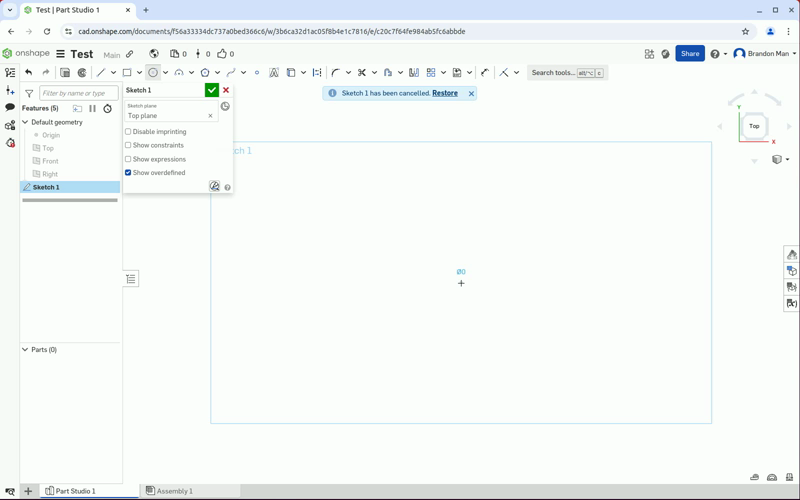
mouse_move(503, 282)
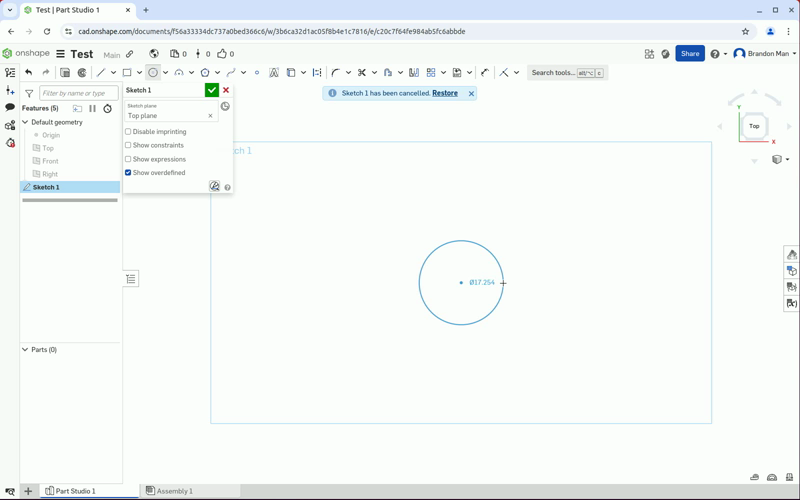
click(503, 282)
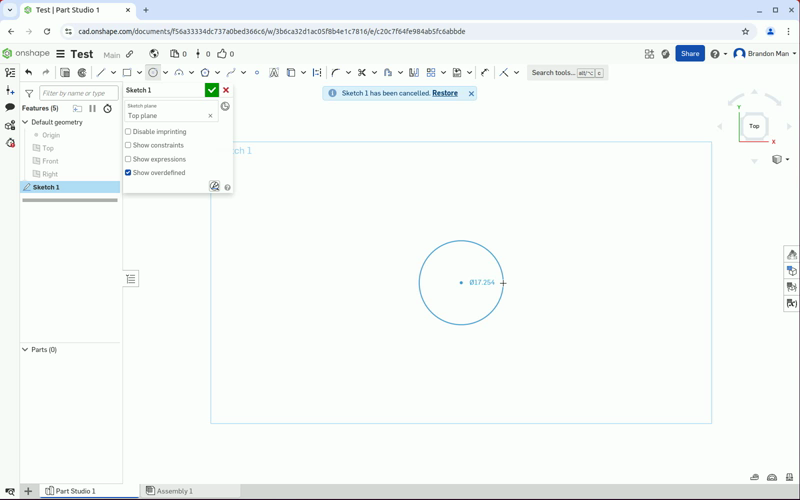
key(esc)
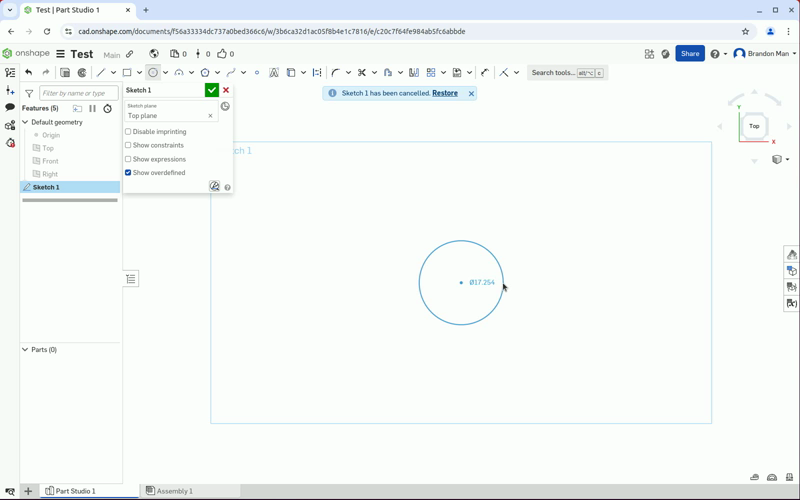
key(c)
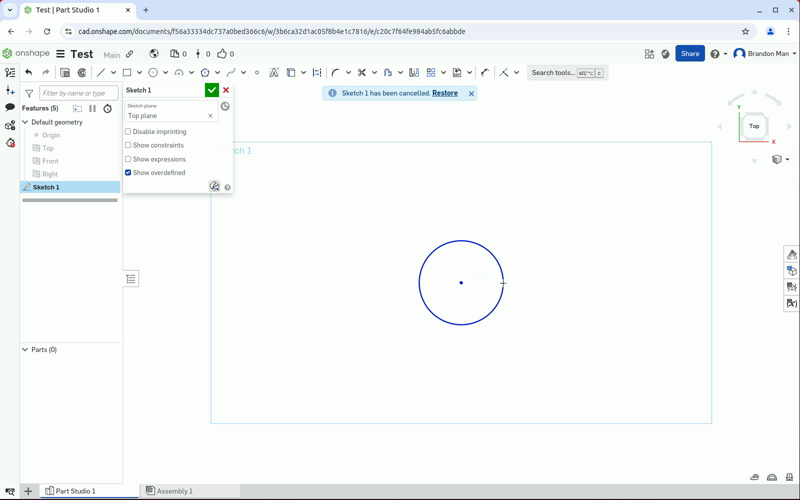
key_down(shift)
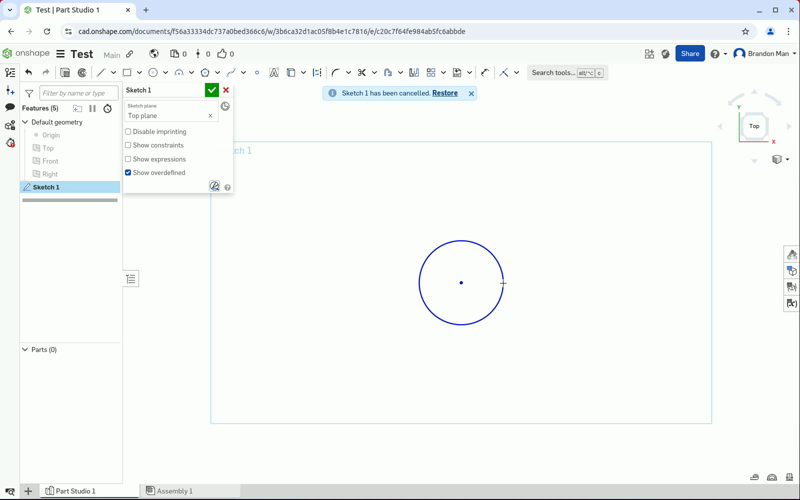
mouse_move(461, 282)
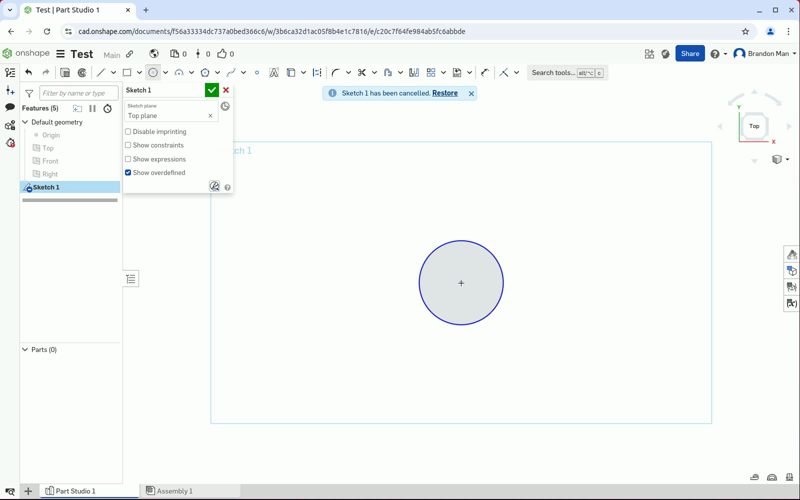
click(461, 282)
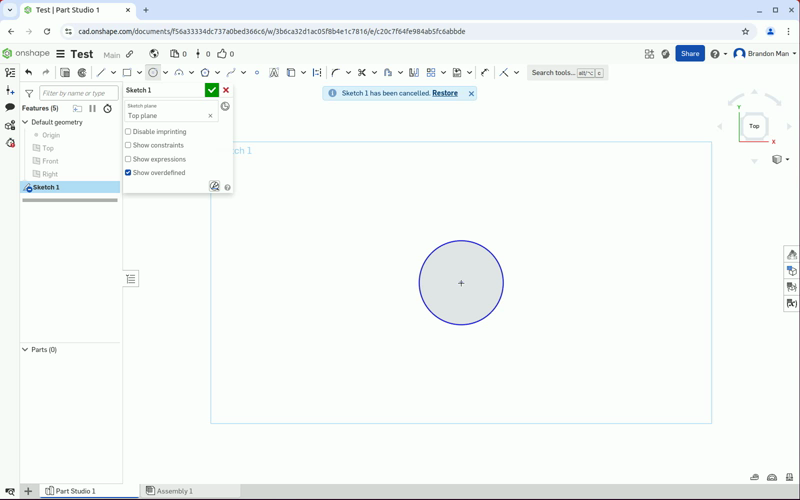
key_up(shift)
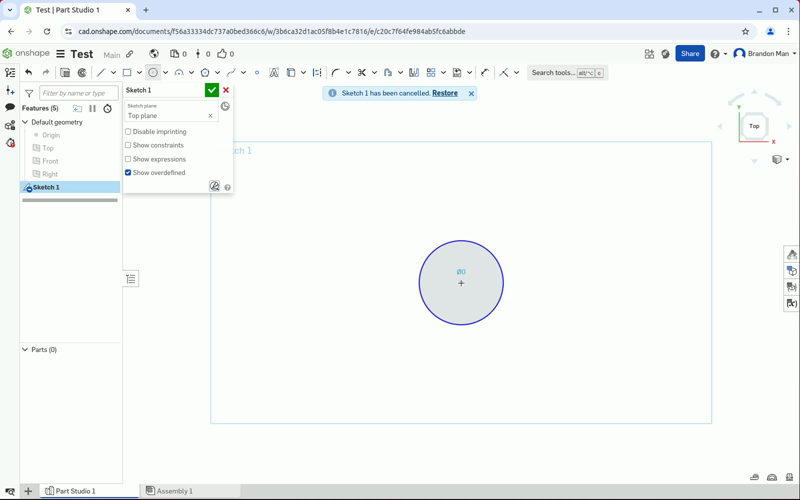
mouse_move(478, 282)
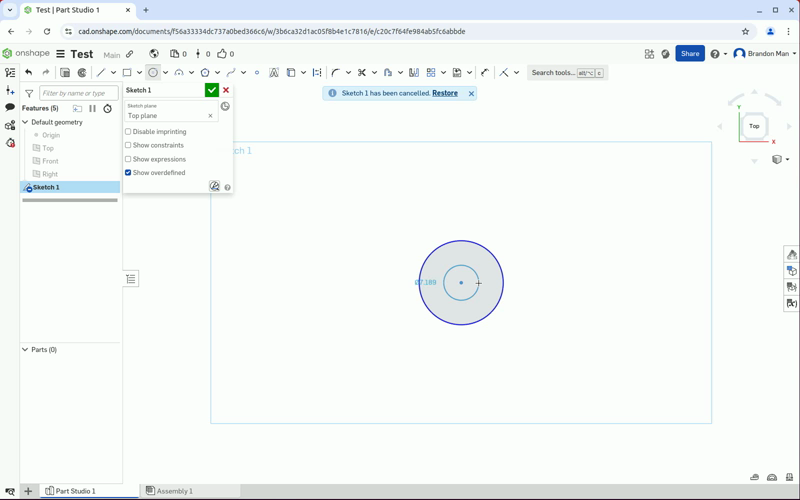
click(478, 282)
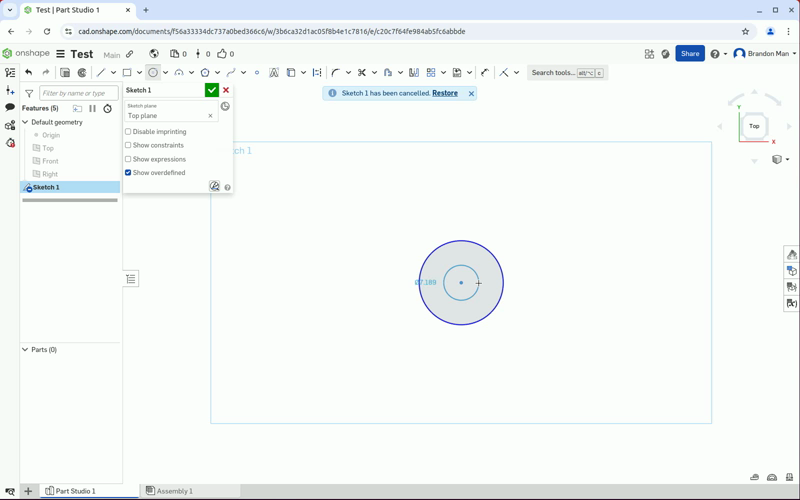
key(esc)
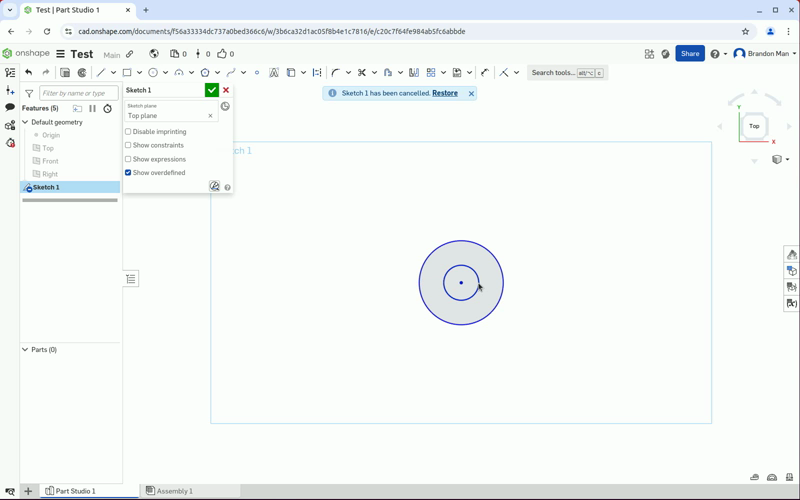
mouse_move(455, 310)
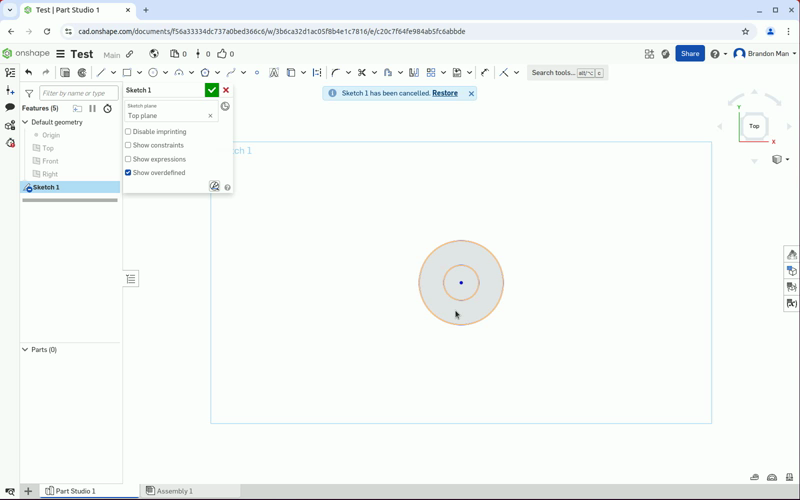
click(455, 310)
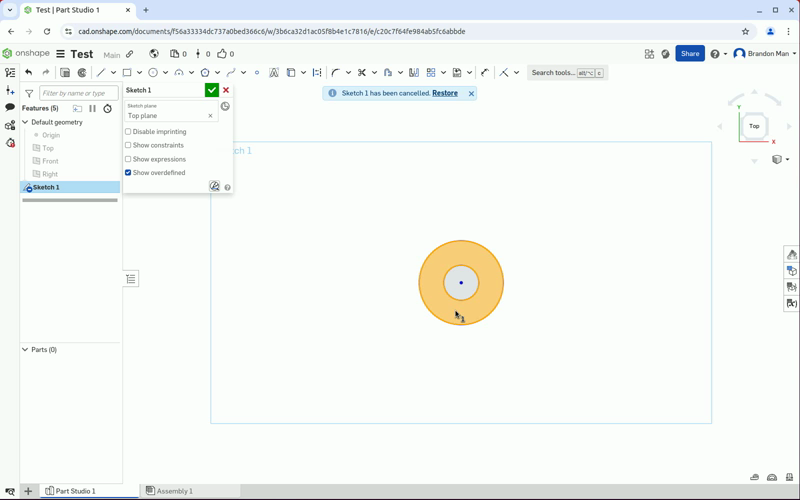
mouse_move(73, 352)
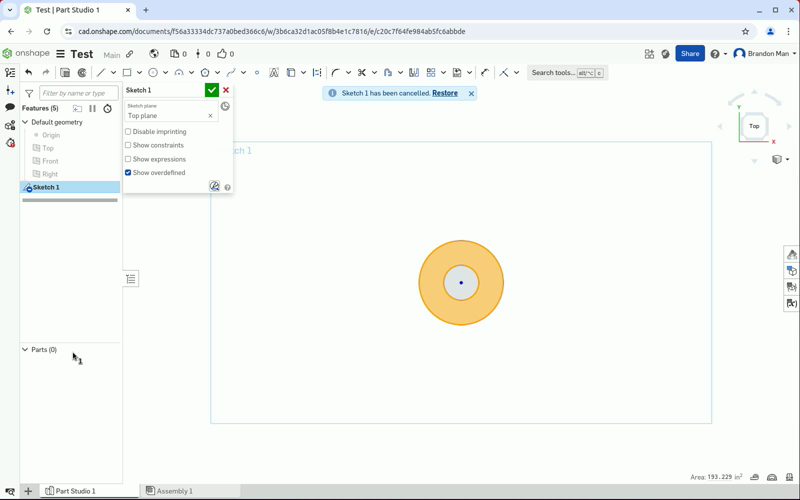
key(shift+y)
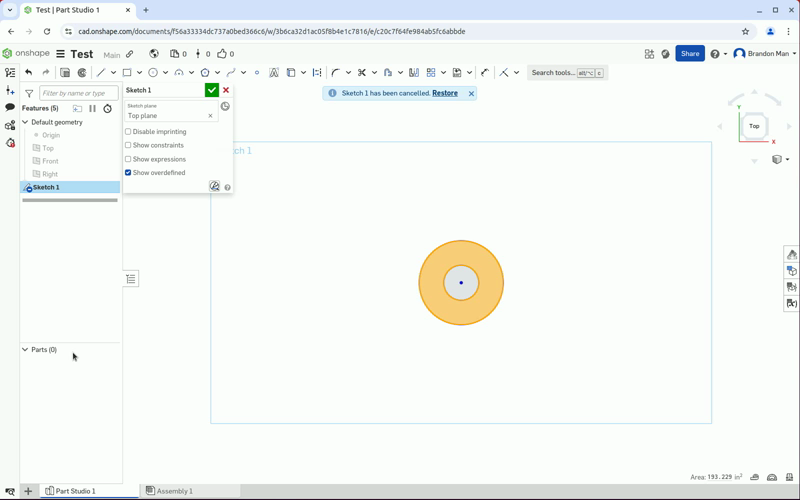
key(shift+e)
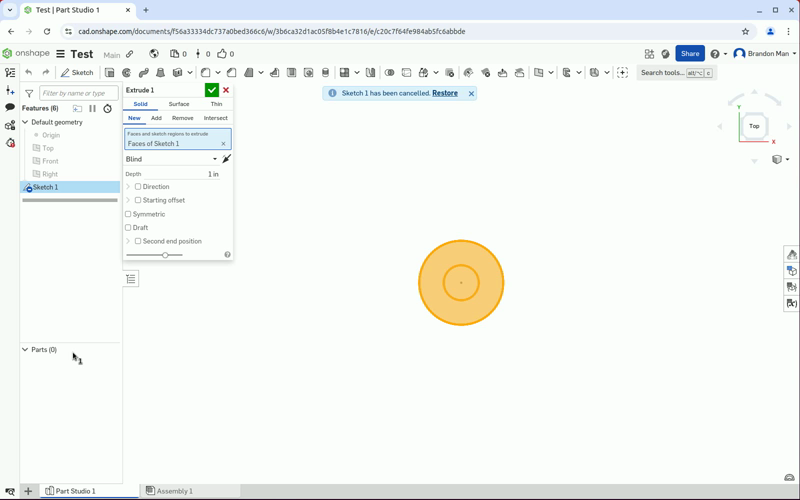
mouse_move(143, 106)
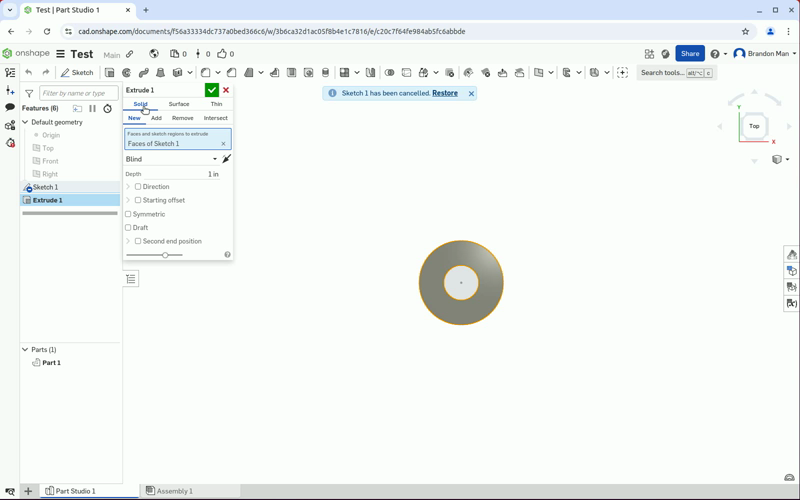
click(143, 106)
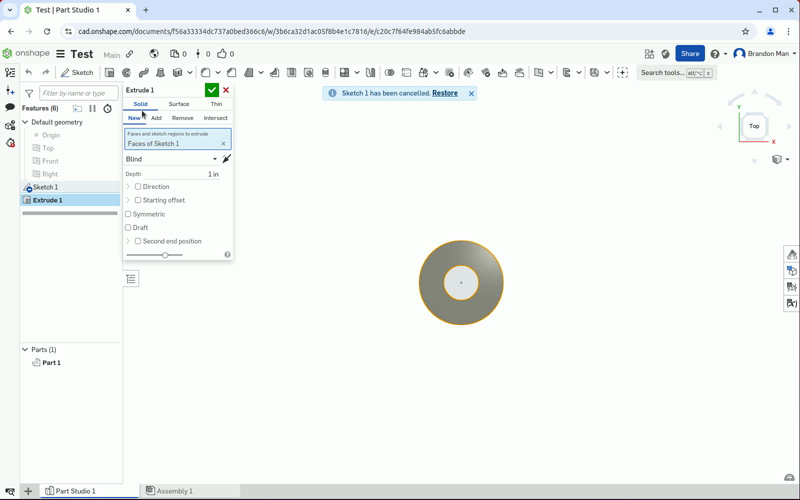
mouse_move(137, 120)
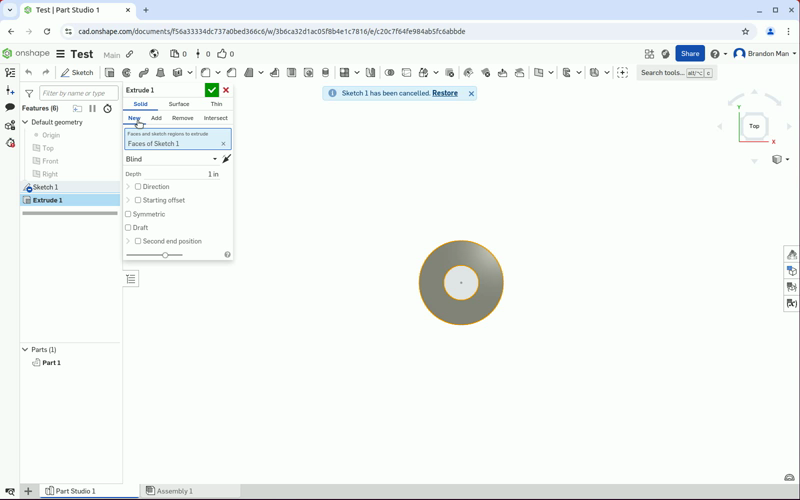
click(137, 120)
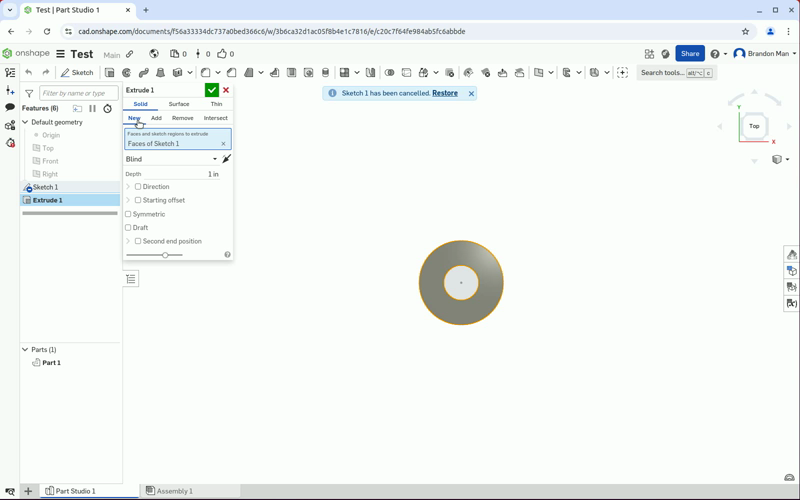
key(tab, 4)
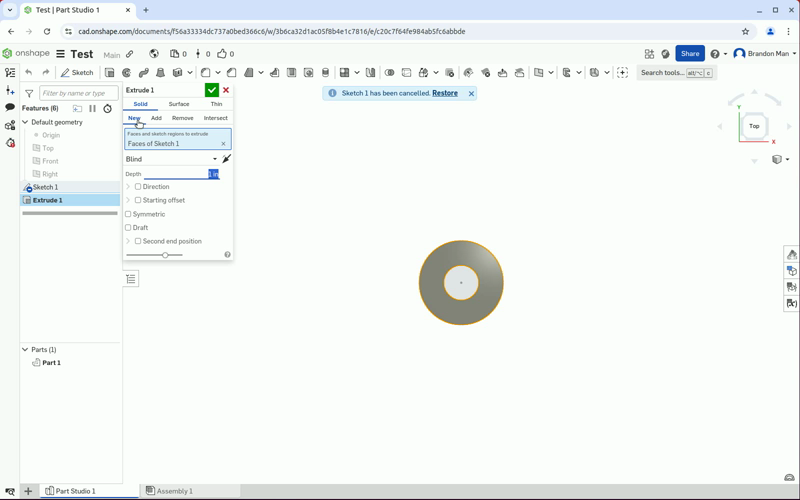
text(13.962)
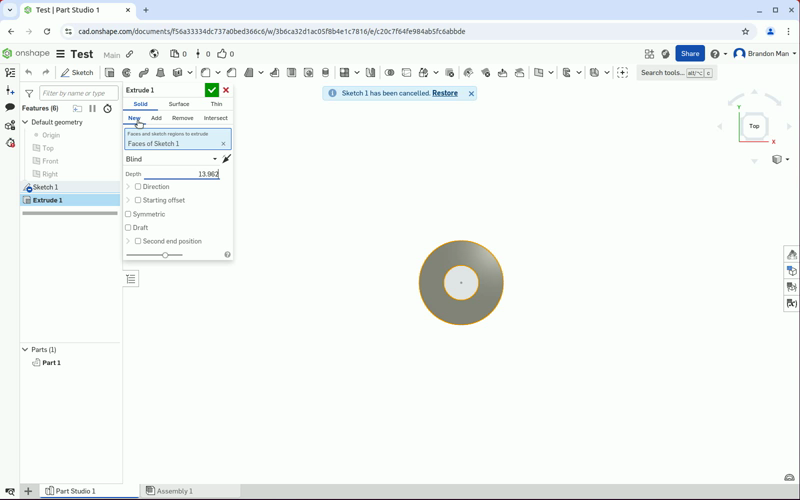
key(tab, 3)
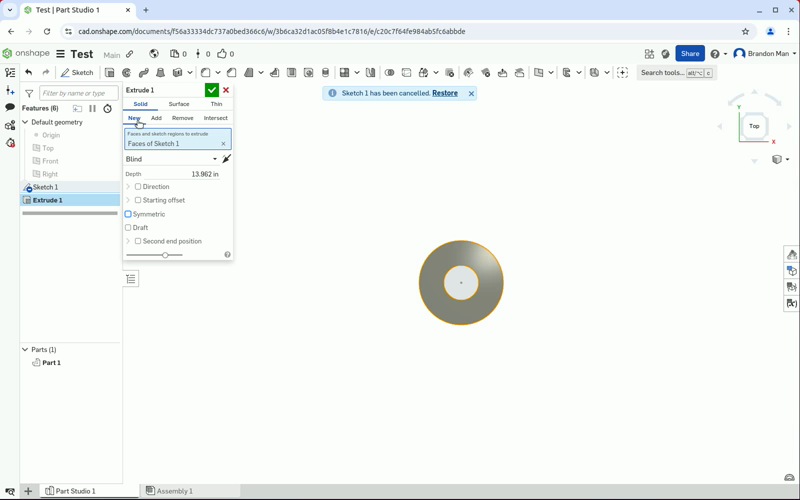
key(space)
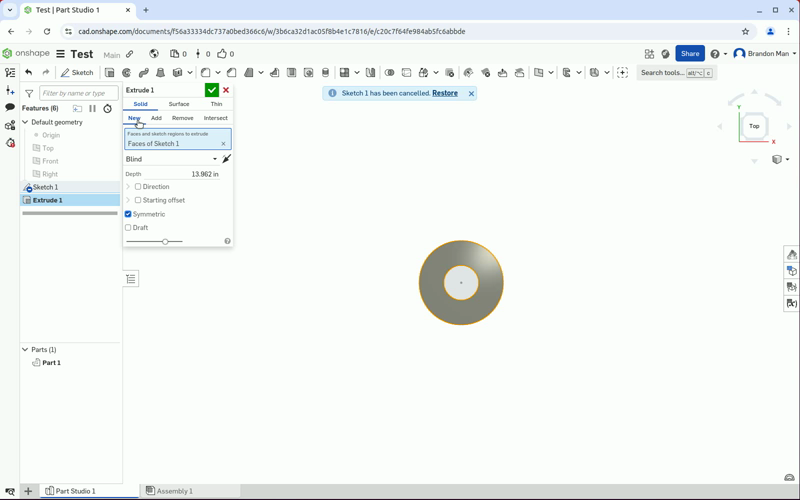
key(enter)
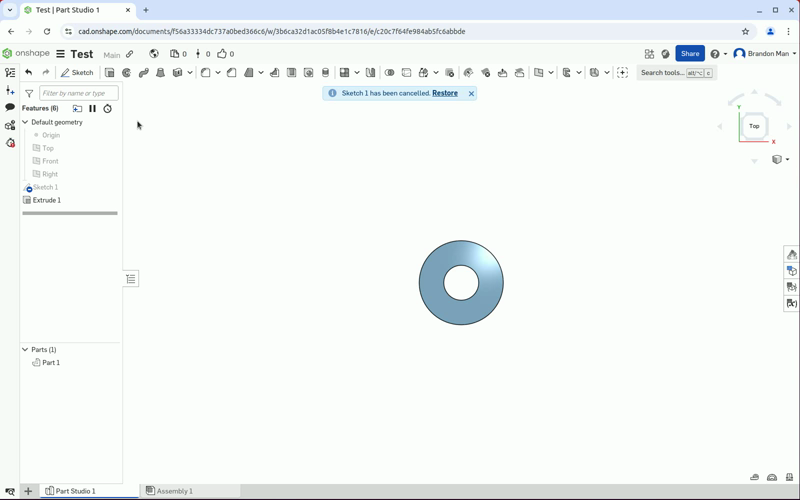
key(shift+h)
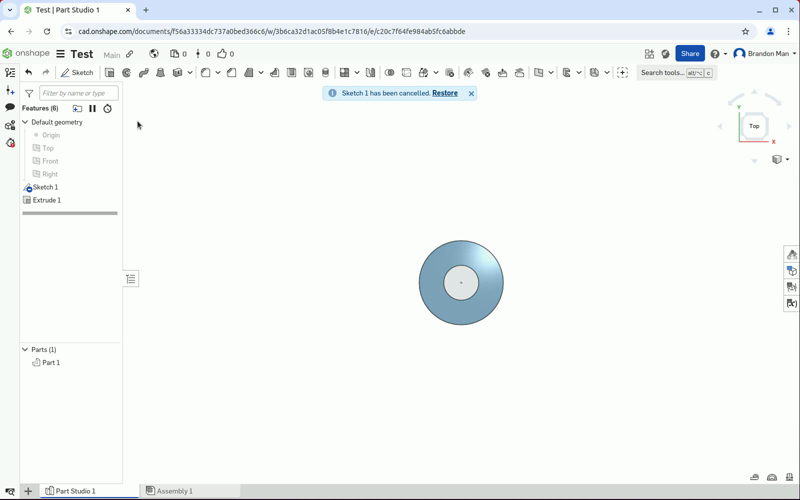
key(shift+h)
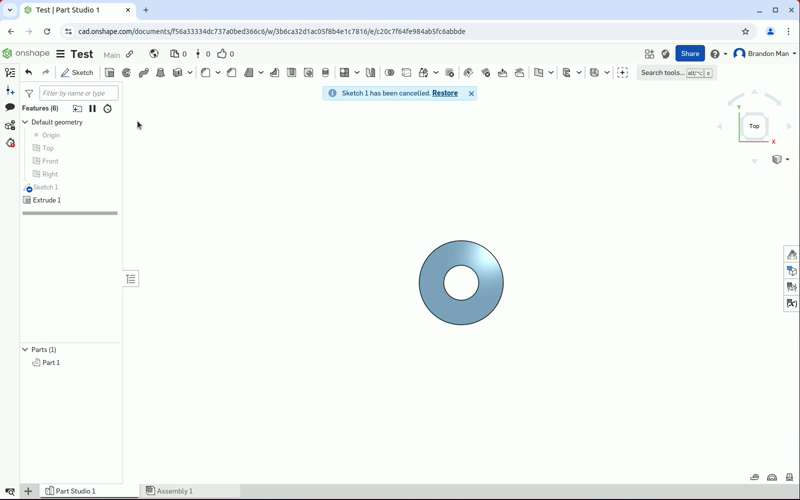
mouse_move(73, 189)
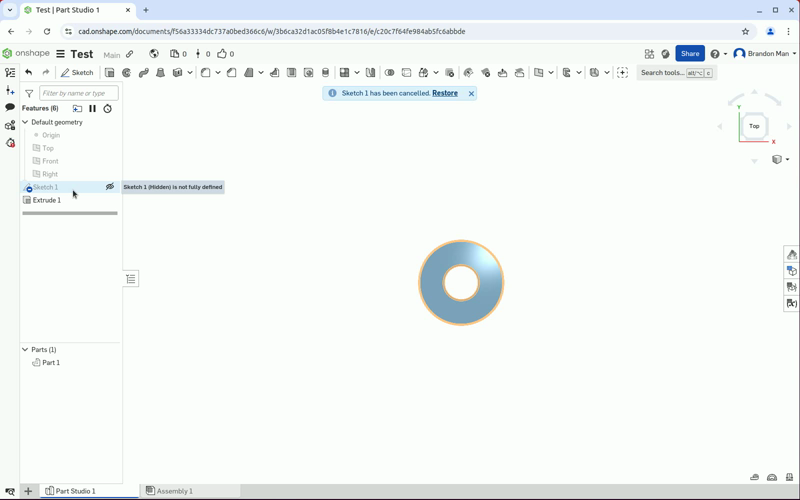
click(73, 189)
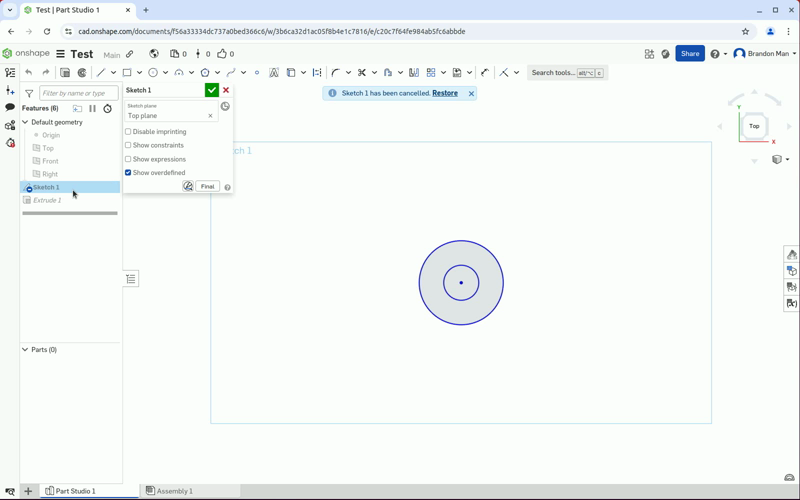
mouse_move(229, 92)
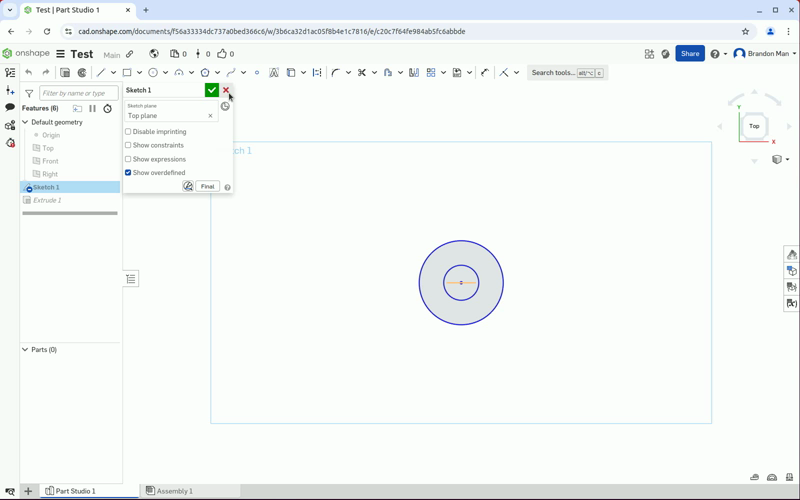
click(229, 92)
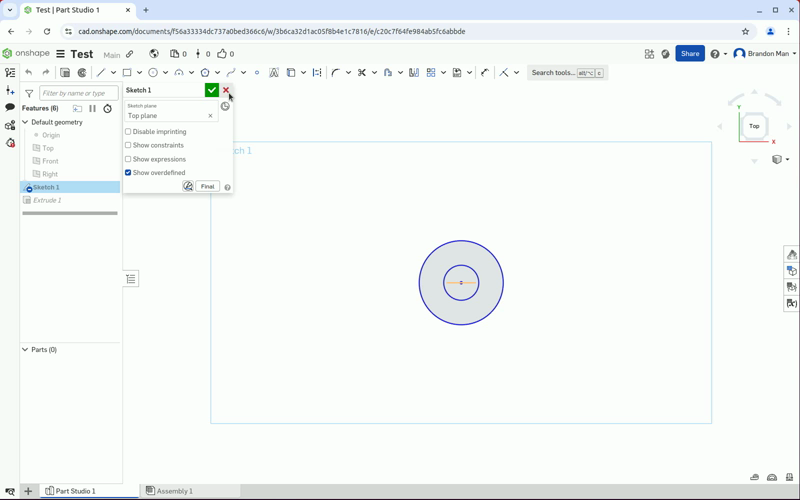
key(shift+s)
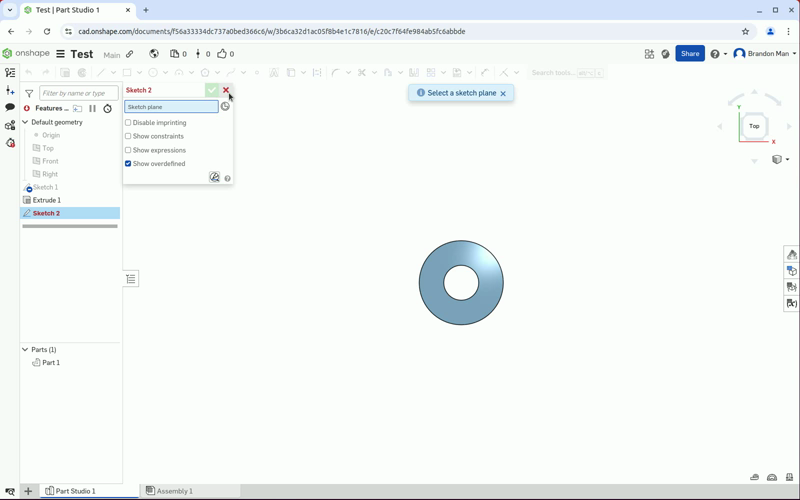
mouse_move(73, 150)
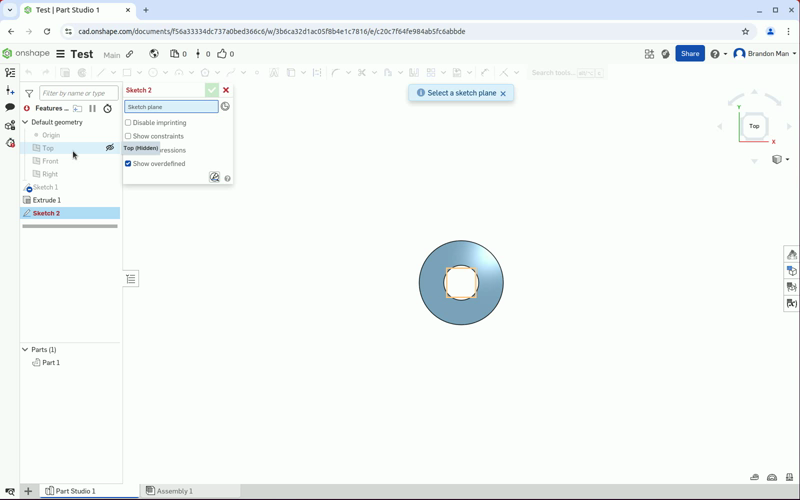
click(73, 150)
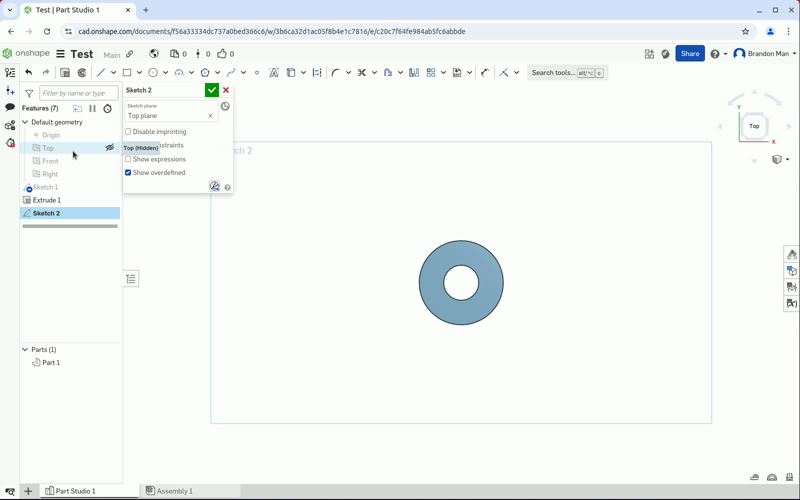
mouse_move(73, 352)
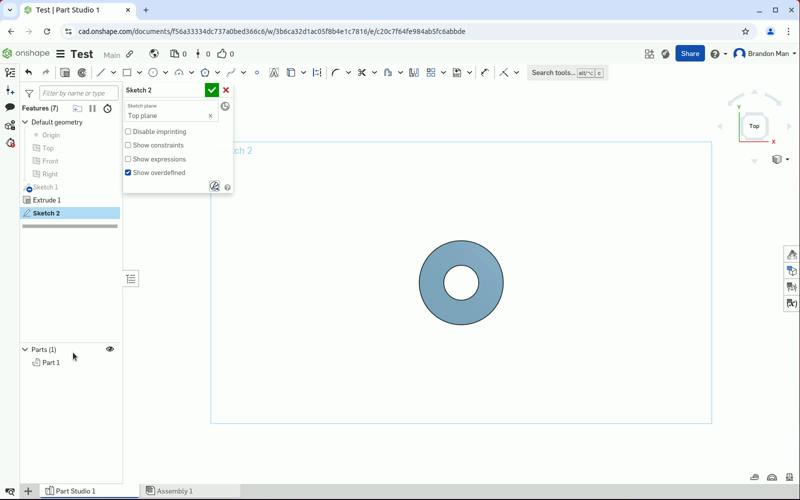
key(y)
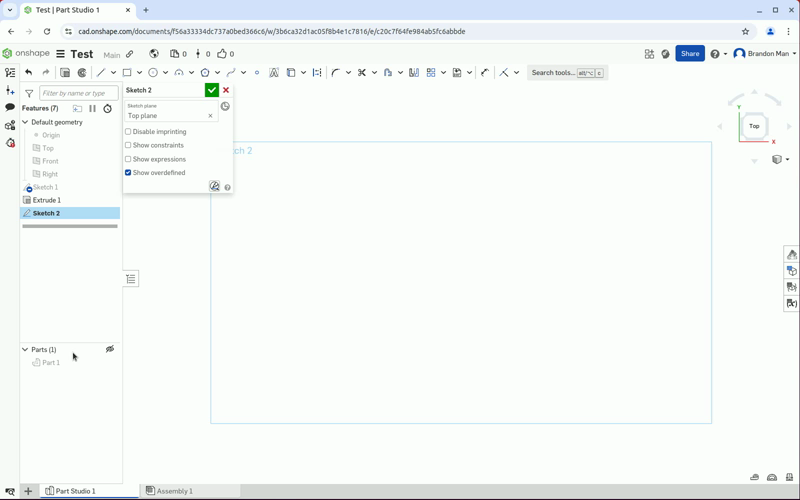
key(a)
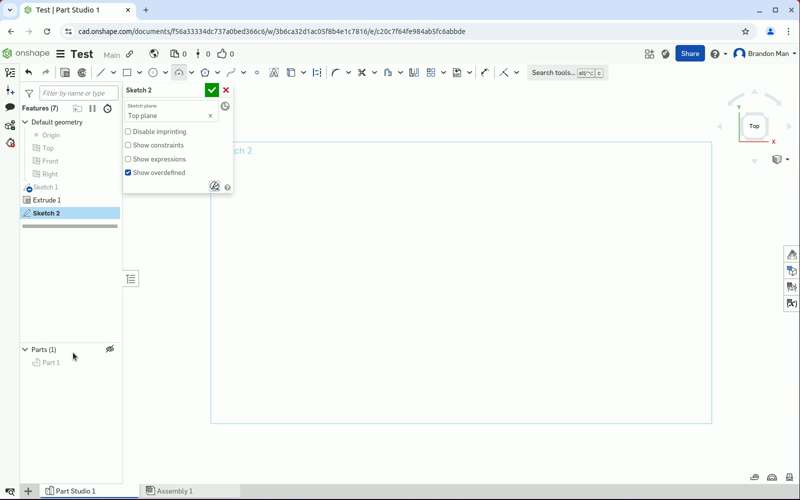
key_down(shift)
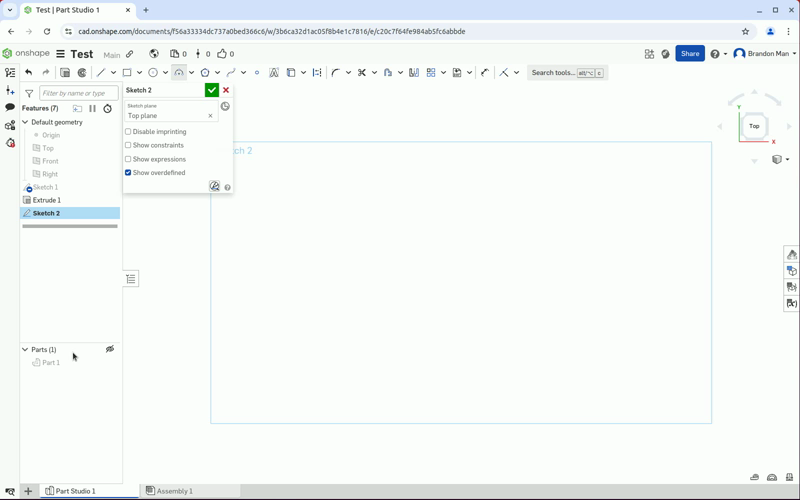
mouse_move(422, 271)
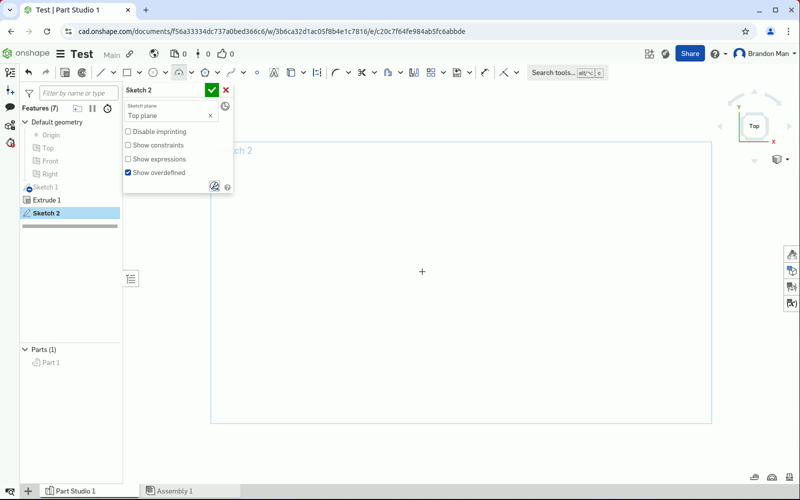
click(422, 271)
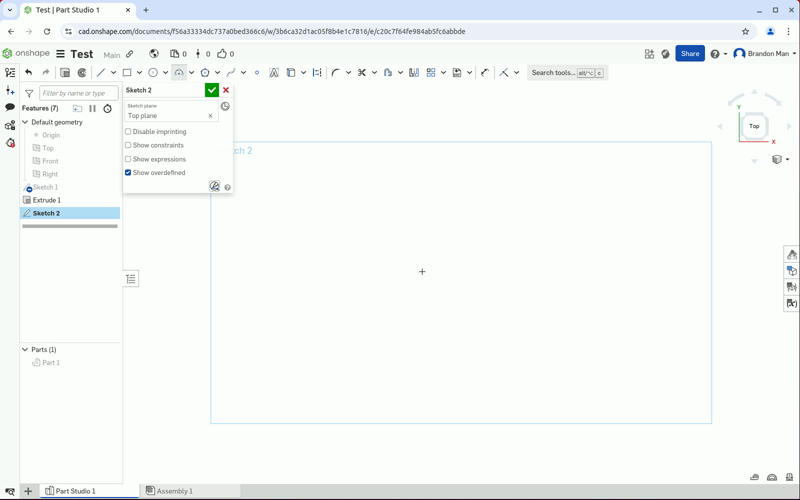
key_up(shift)
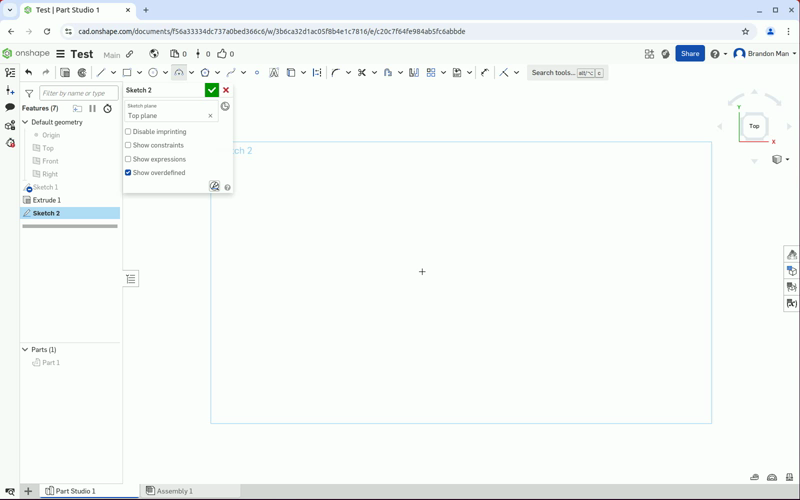
key_down(shift)
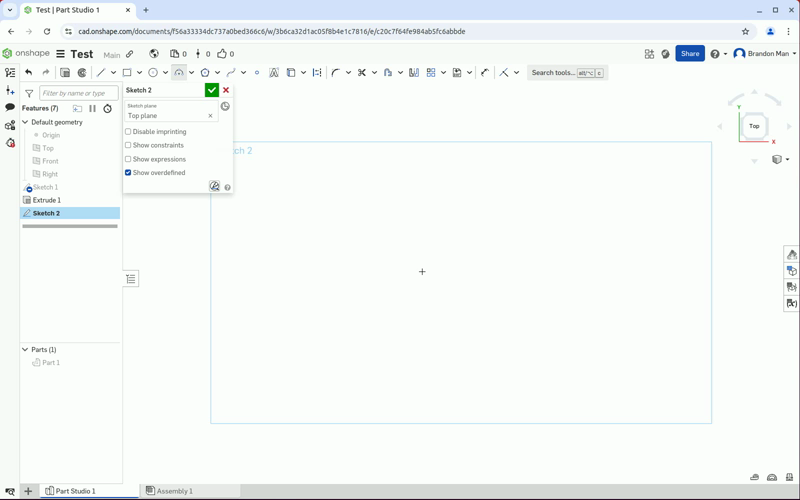
mouse_move(501, 269)
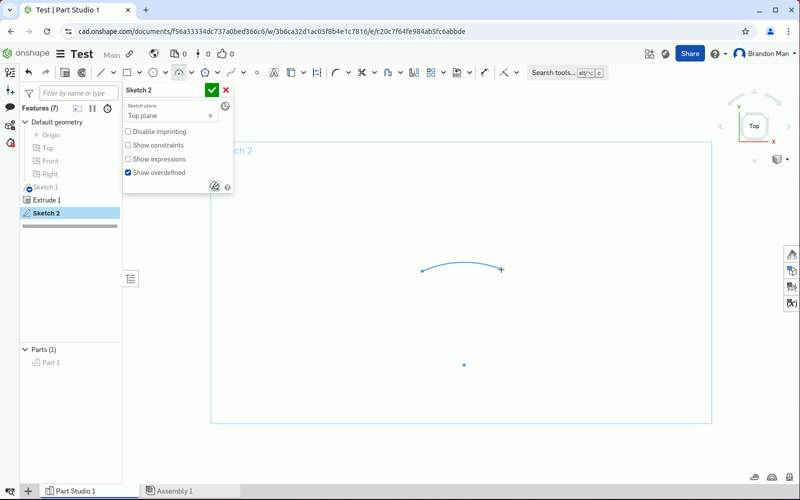
click(501, 269)
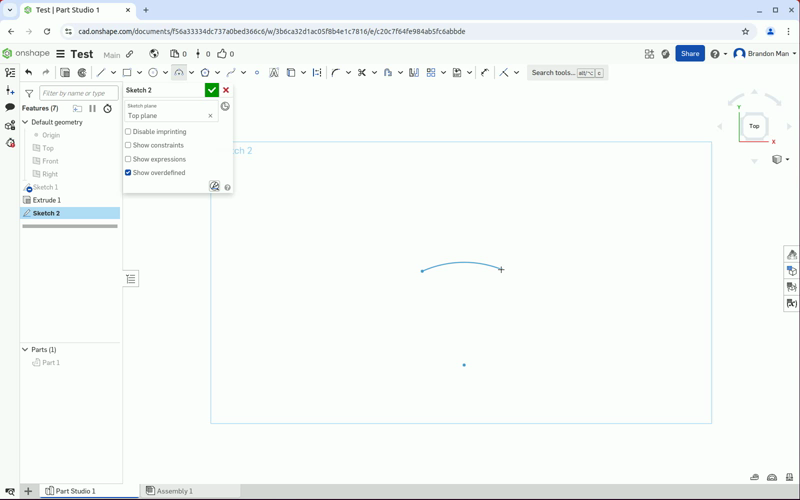
mouse_move(460, 241)
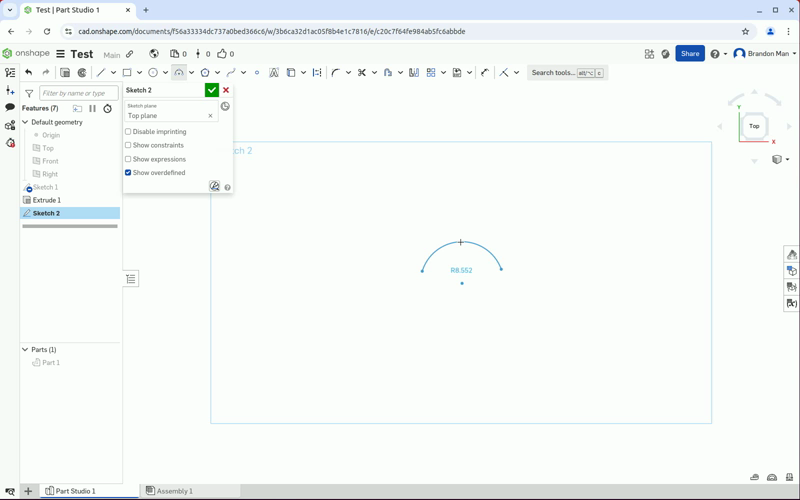
click(460, 241)
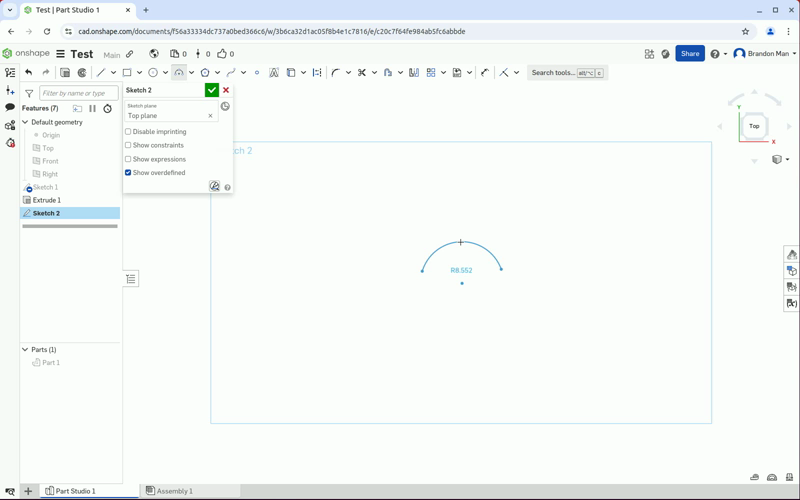
key_up(shift)
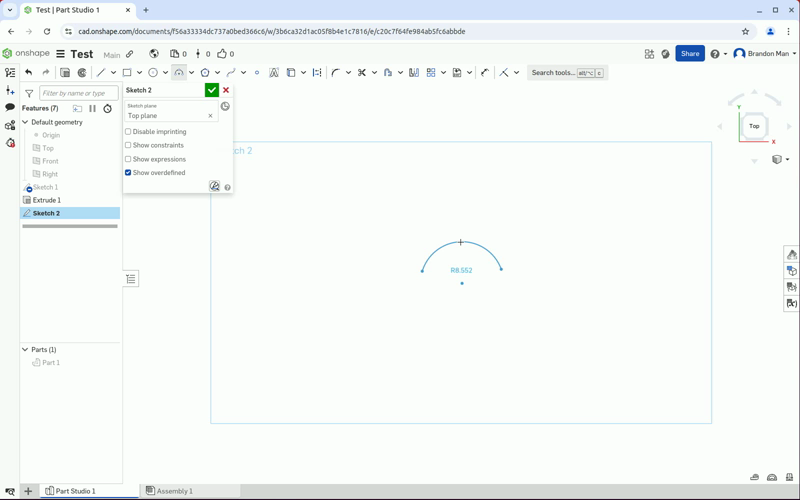
key(esc)
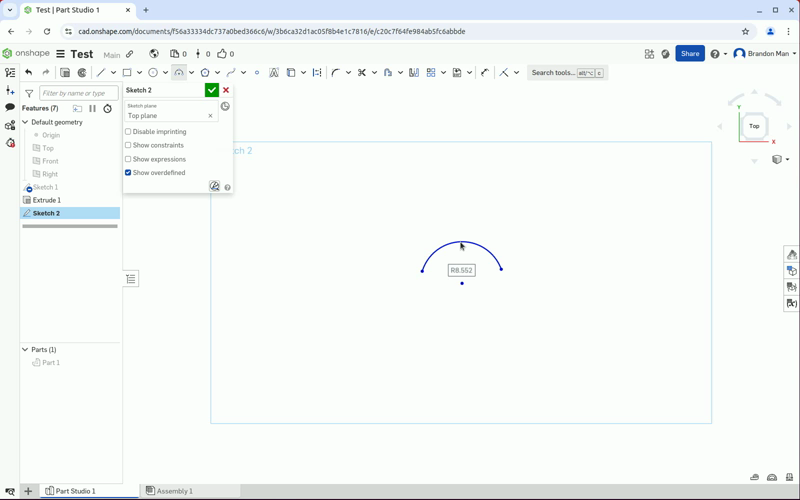
key(l)
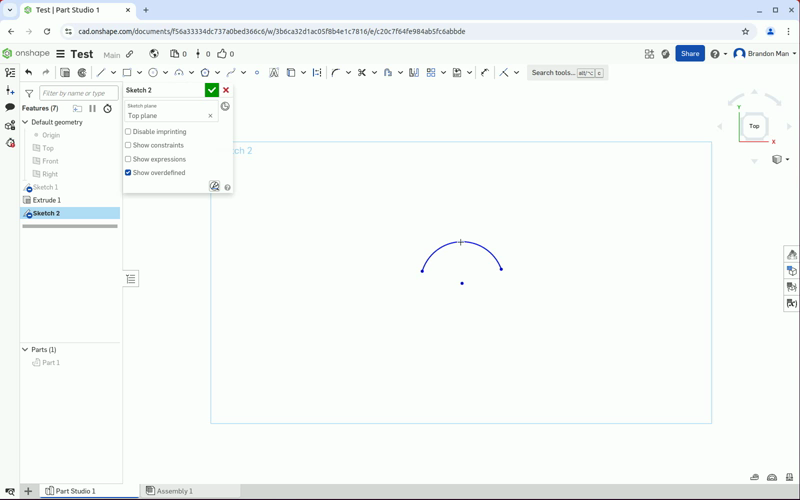
mouse_move(501, 269)
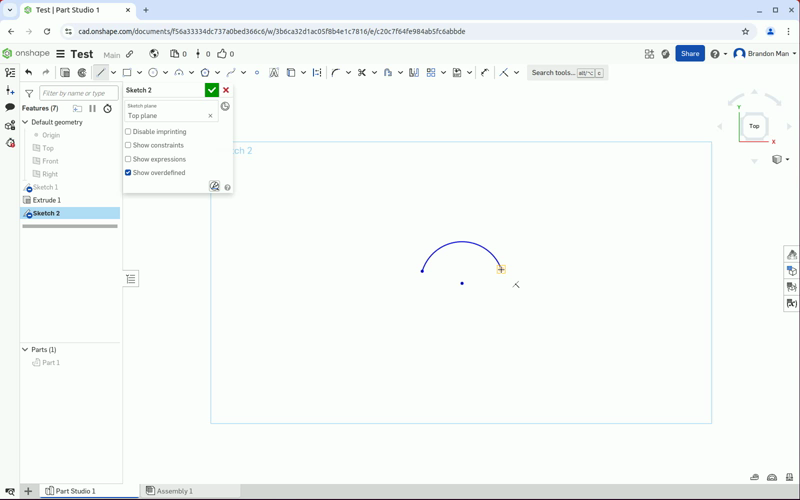
click(501, 269)
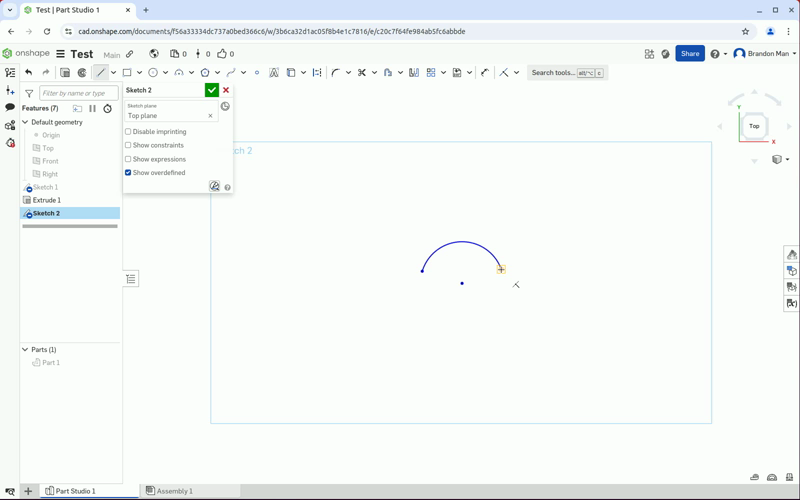
key_down(shift)
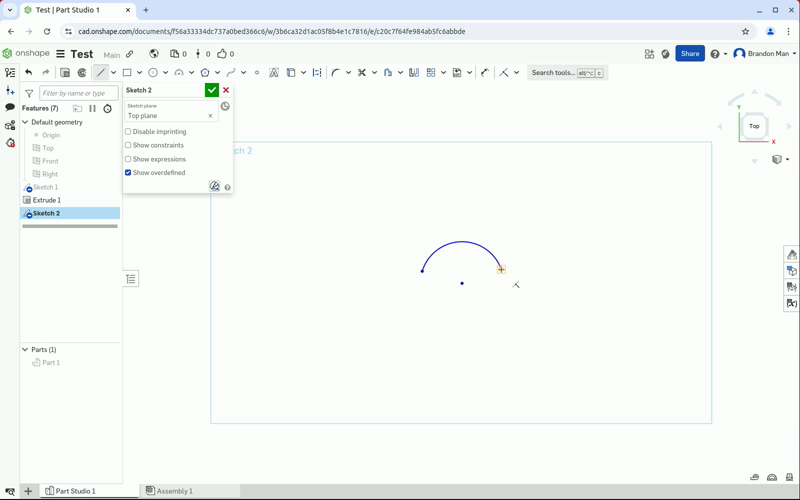
mouse_move(493, 198)
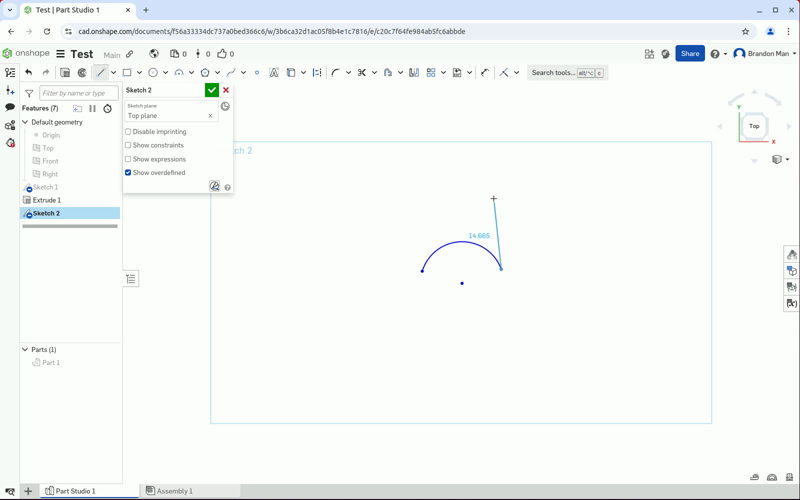
click(493, 198)
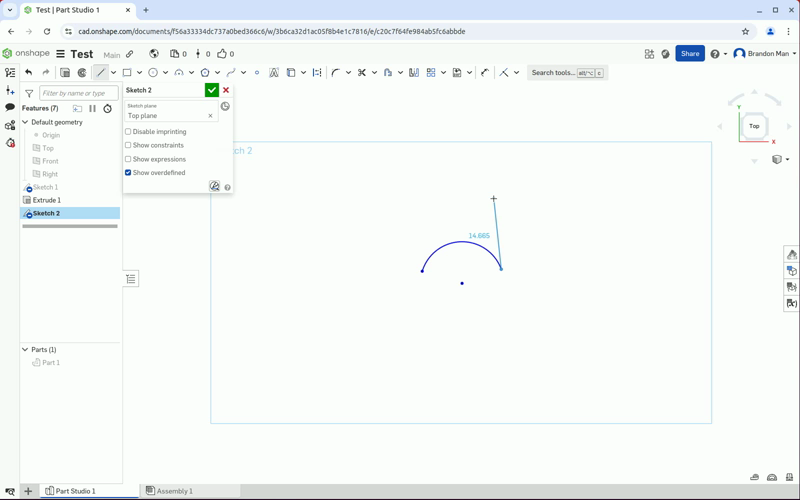
key_up(shift)
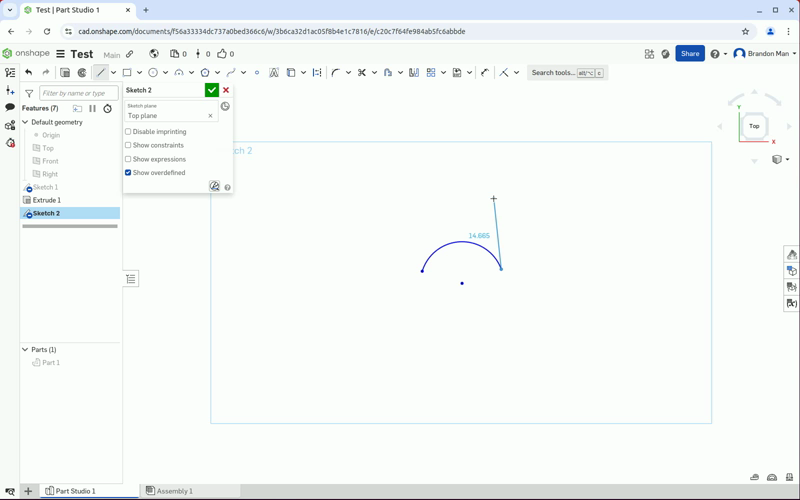
key(esc)
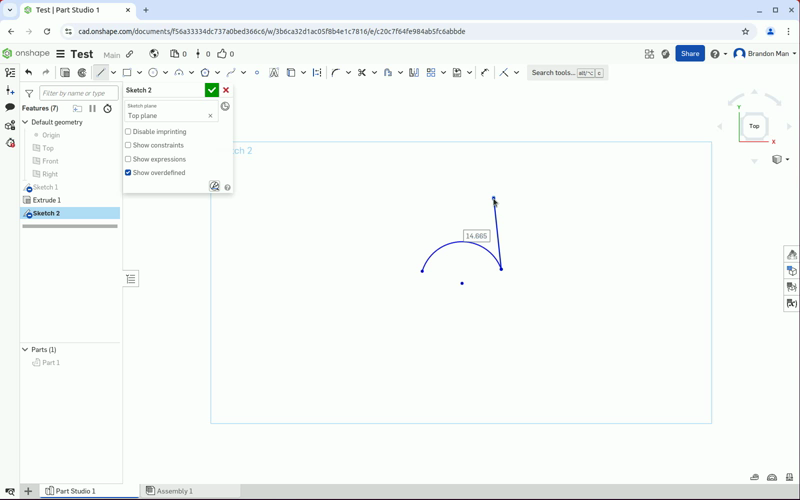
key(a)
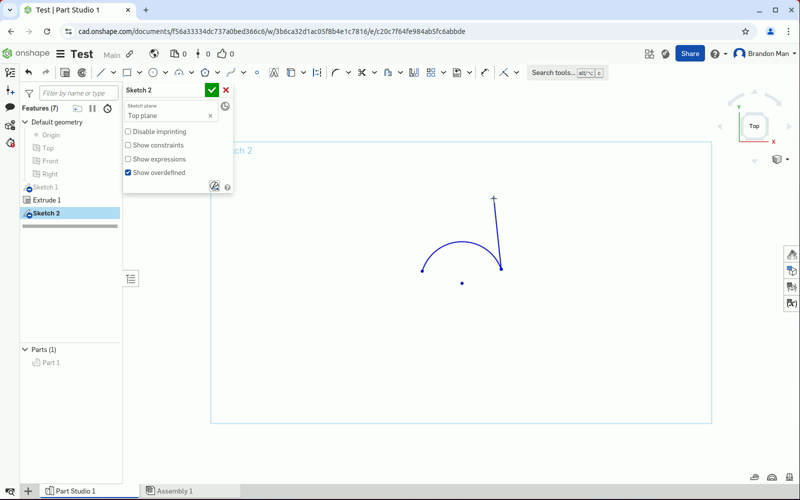
mouse_move(493, 198)
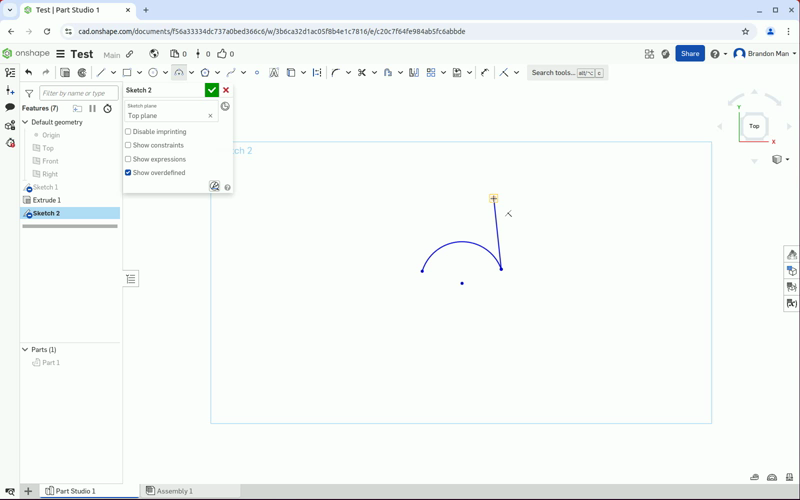
click(493, 198)
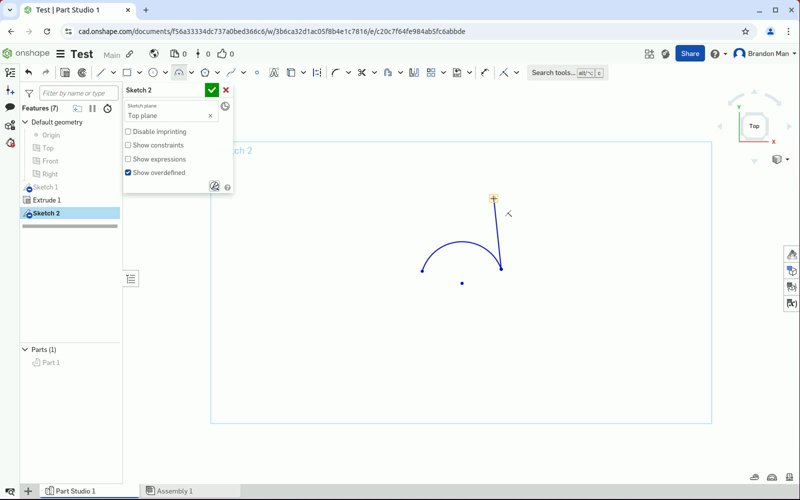
key_down(shift)
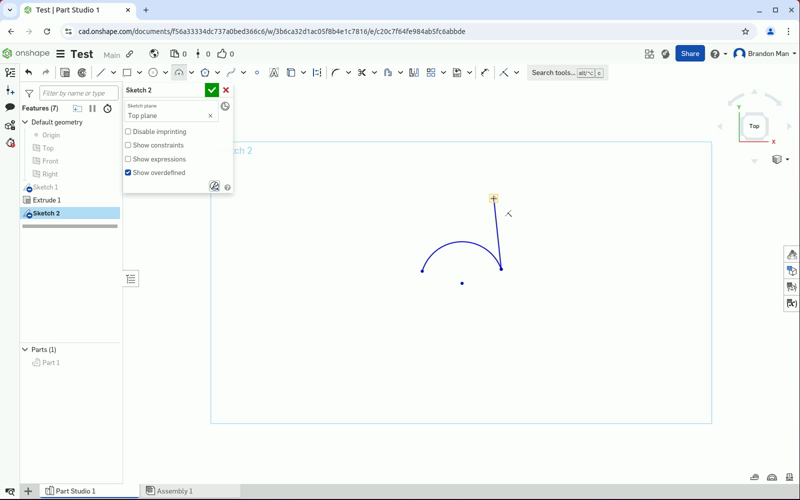
mouse_move(429, 198)
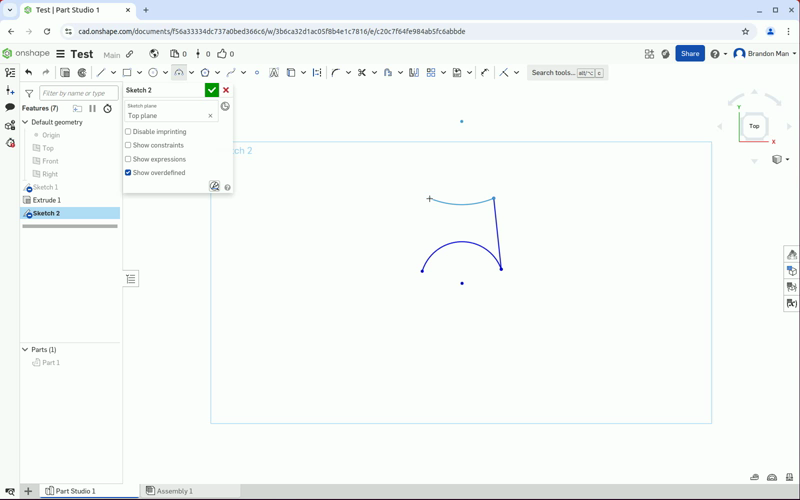
click(429, 198)
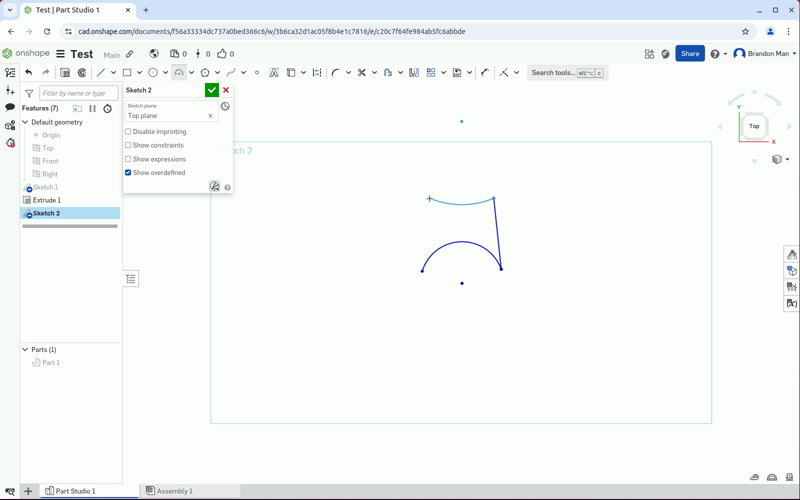
mouse_move(461, 233)
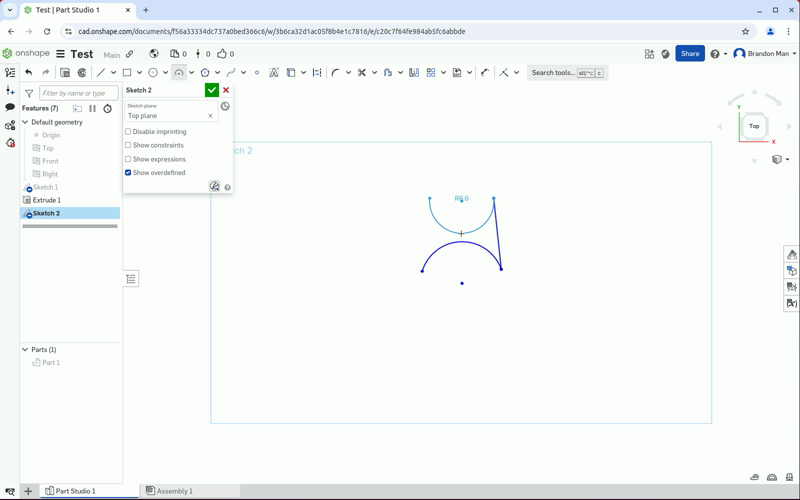
click(461, 233)
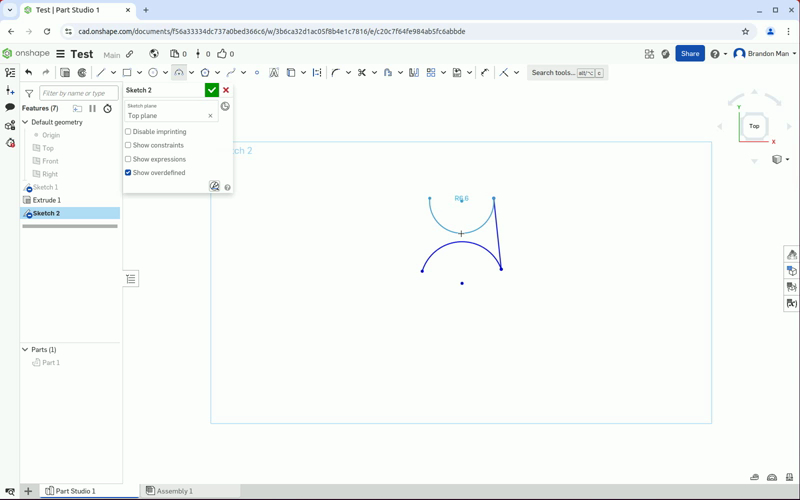
key_up(shift)
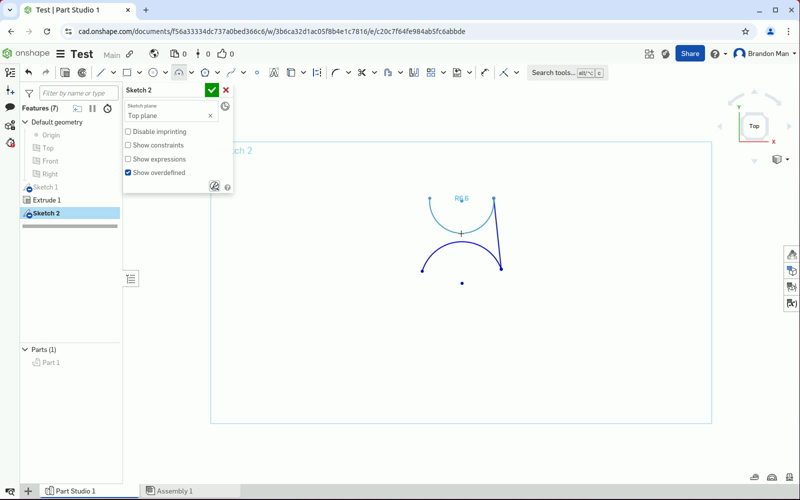
key(esc)
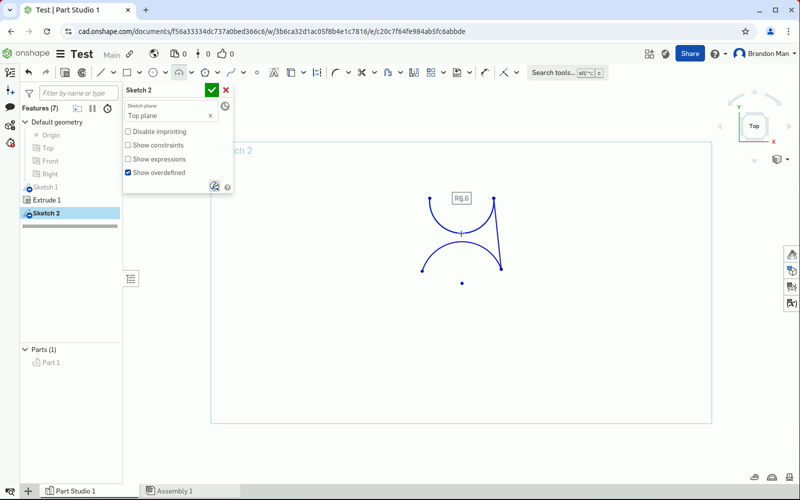
key(l)
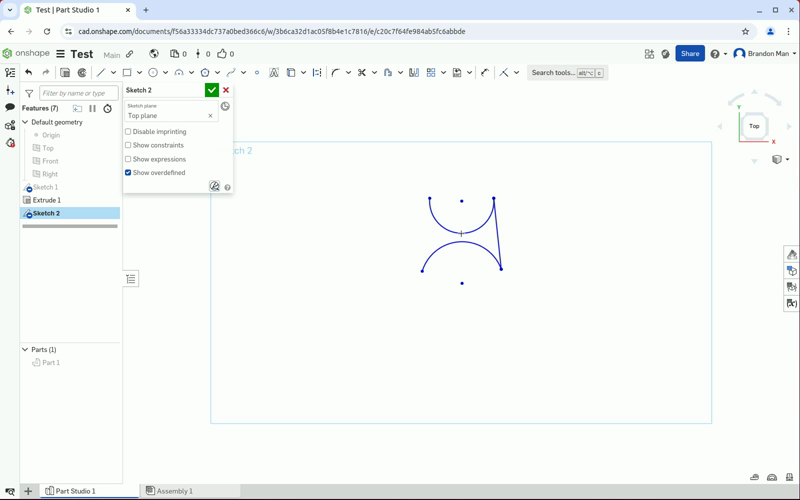
mouse_move(429, 198)
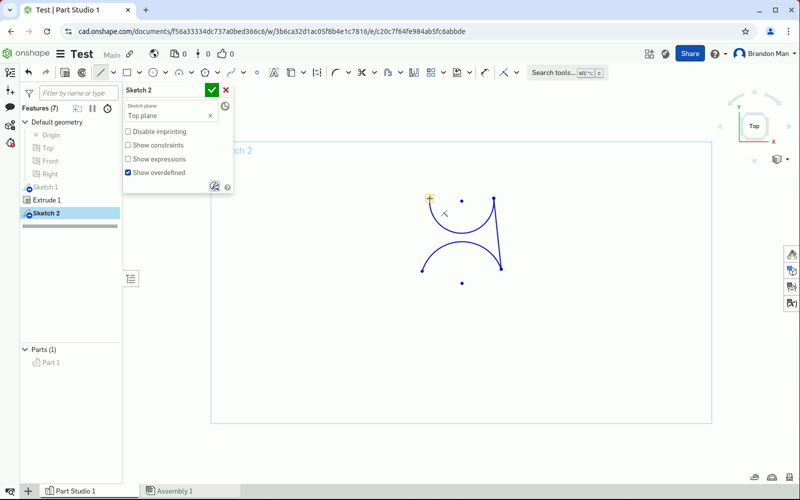
click(429, 198)
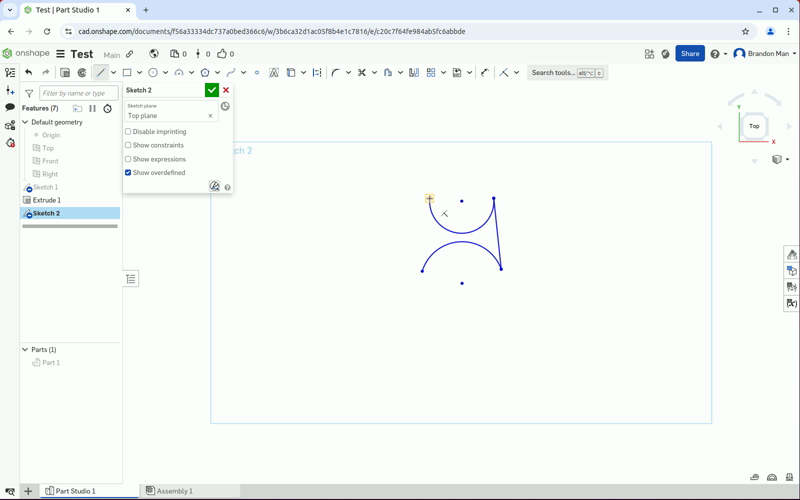
key_down(shift)
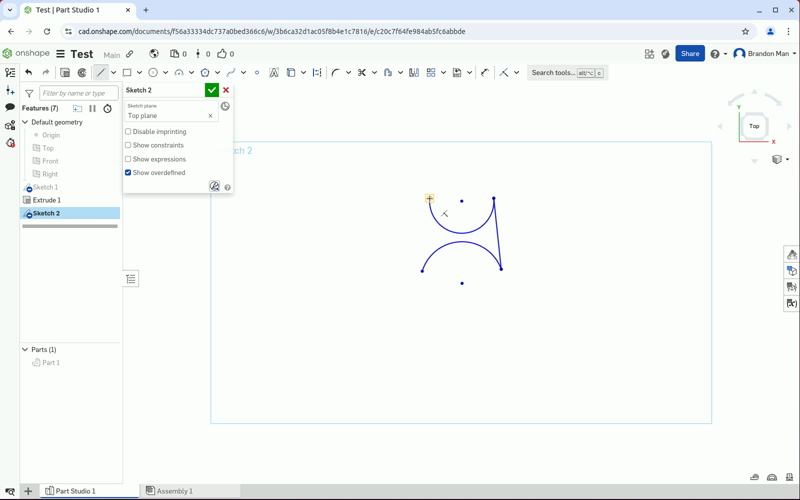
mouse_move(422, 271)
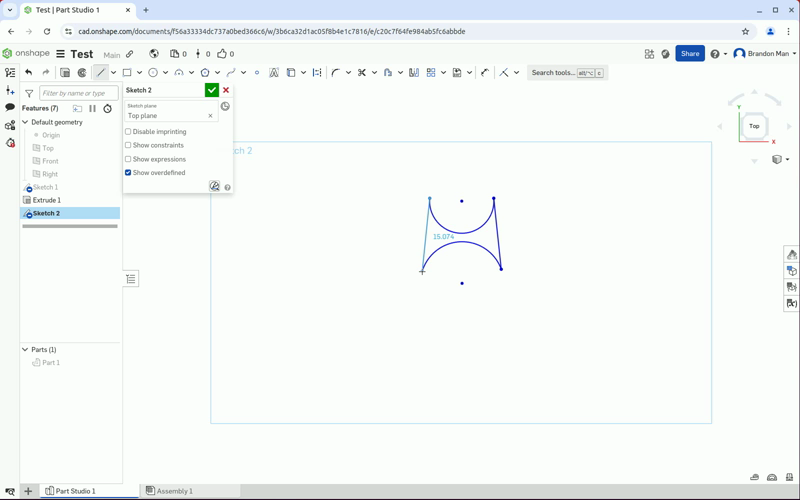
key_up(shift)
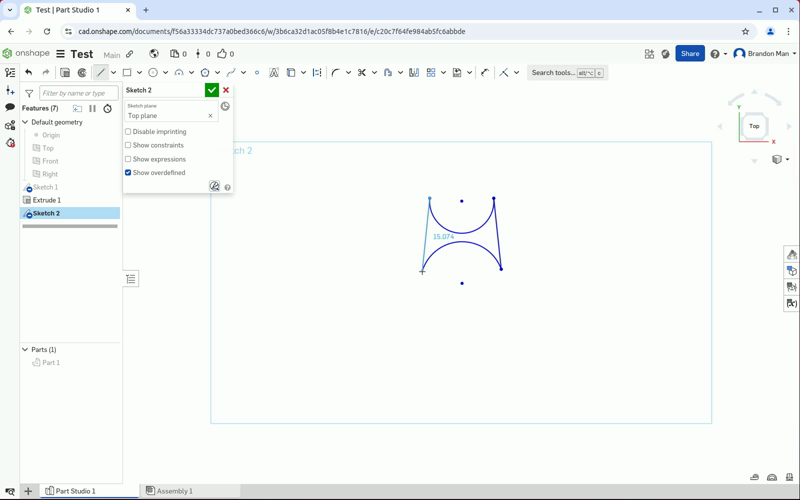
click(422, 271)
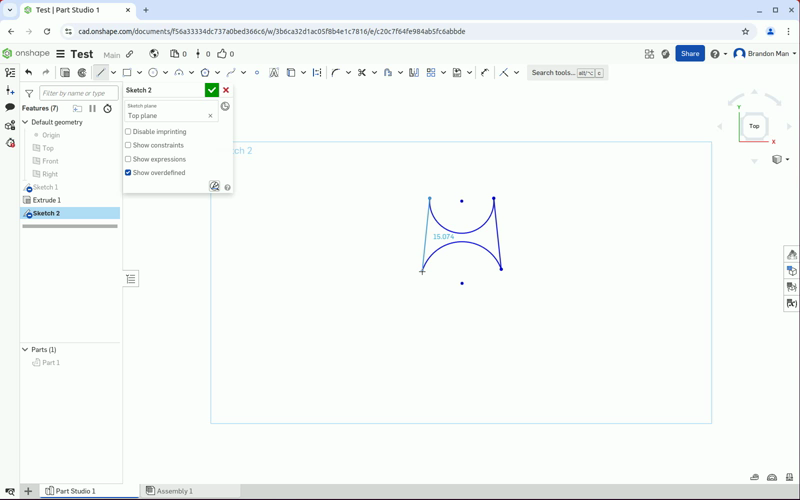
key(esc)
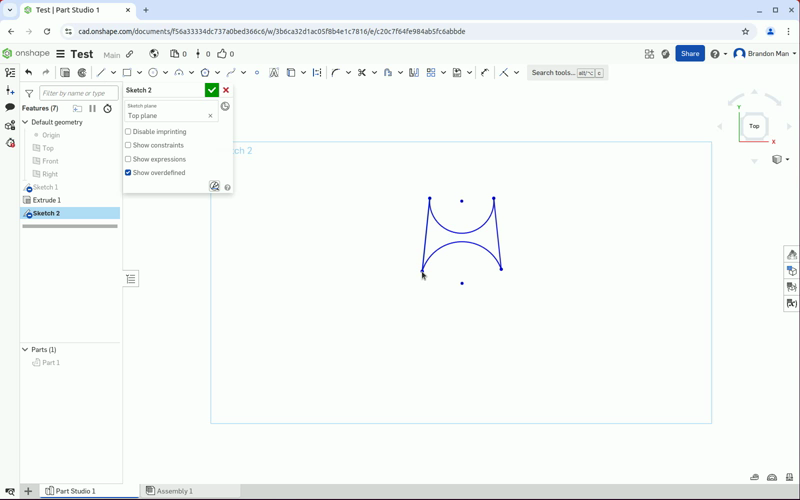
mouse_move(493, 216)
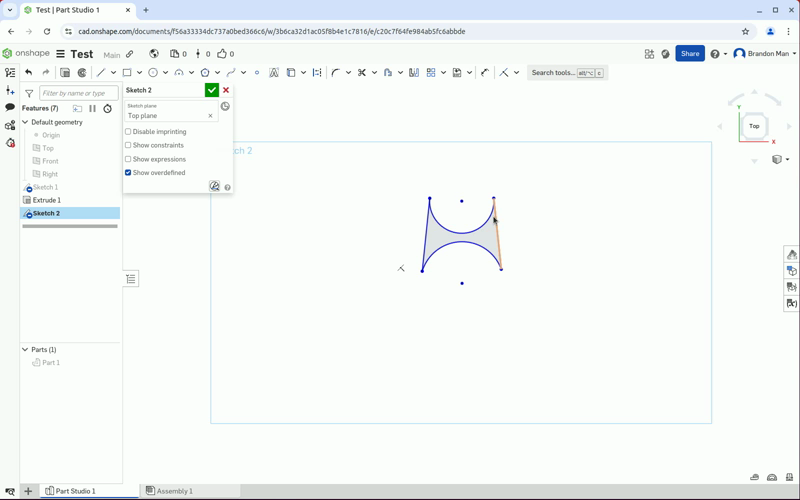
scroll(6)
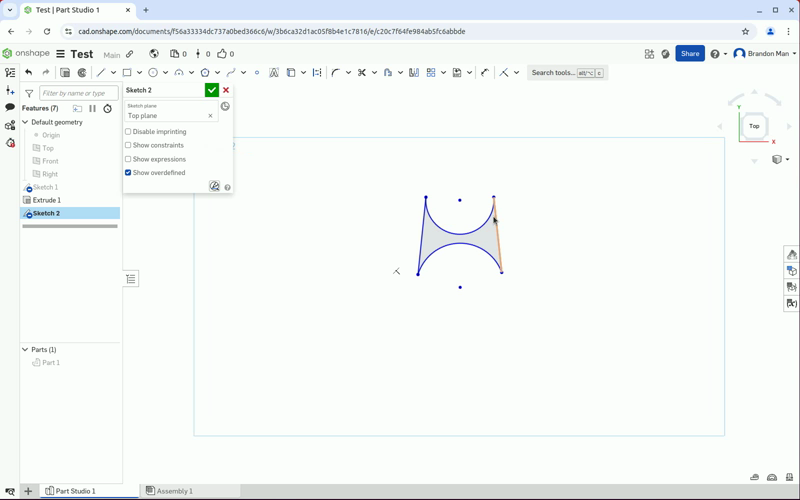
scroll(6)
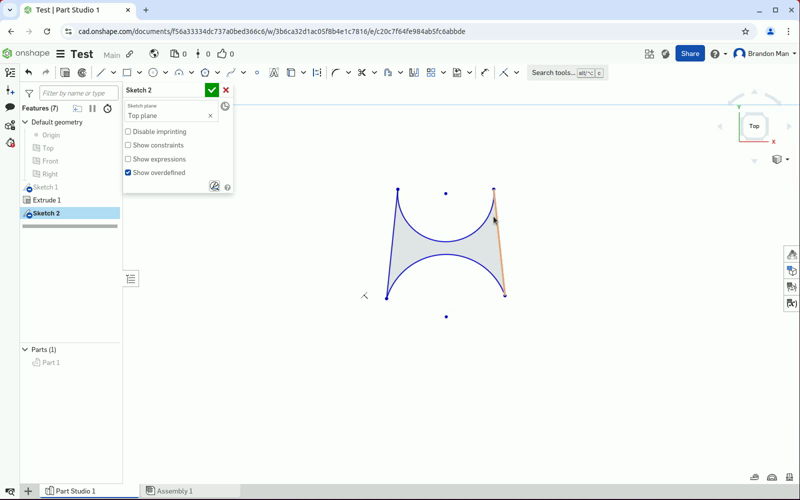
scroll(6)
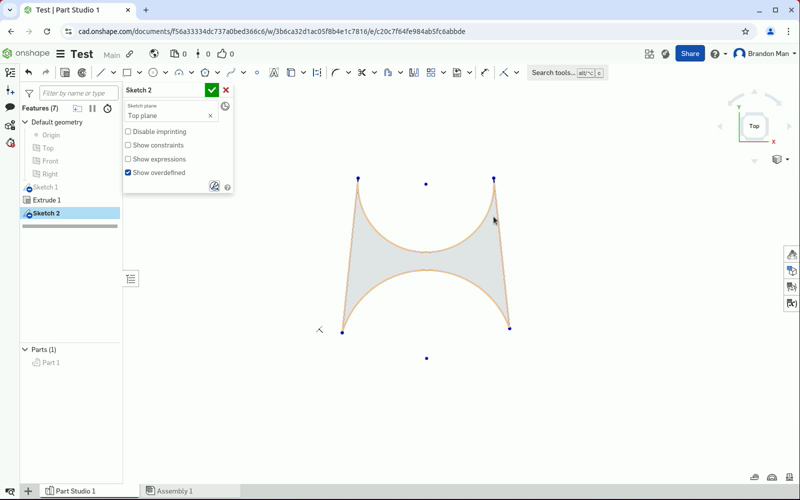
scroll(6)
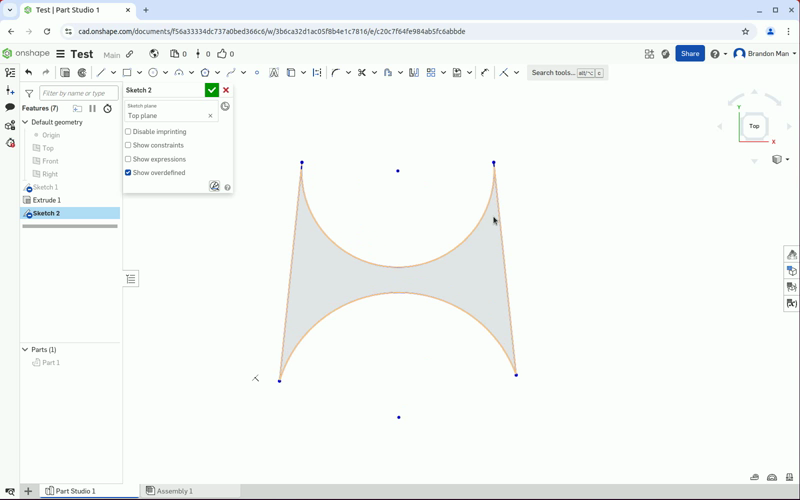
scroll(6)
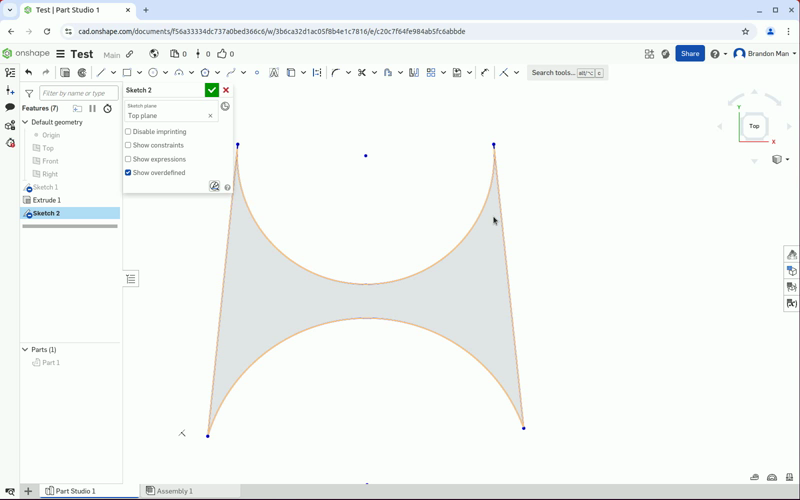
scroll(6)
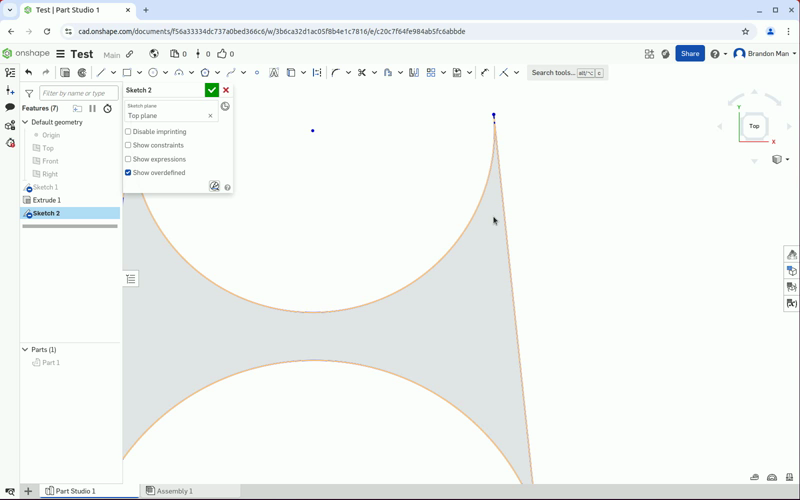
scroll(6)
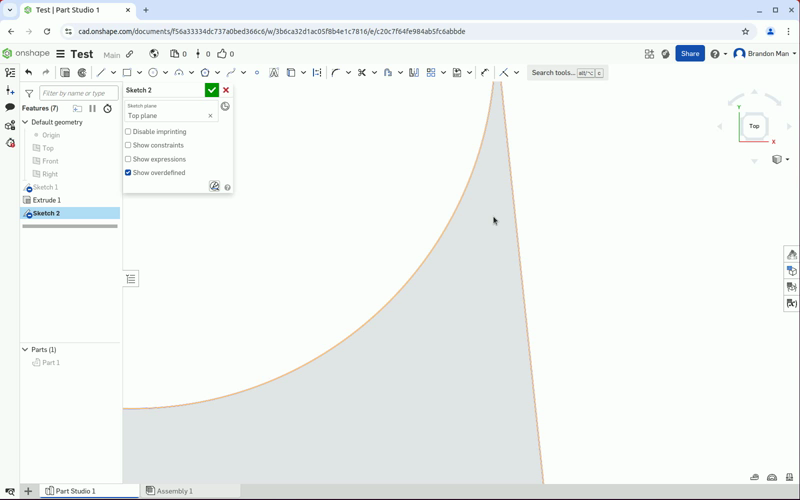
click(493, 216)
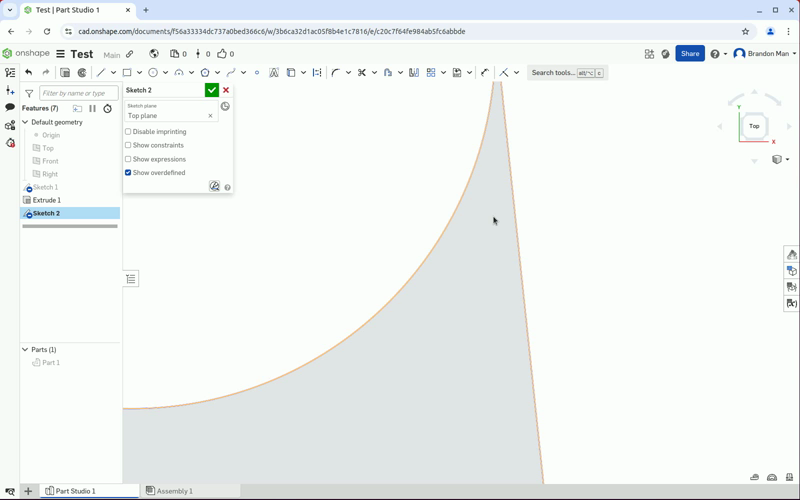
scroll(-6)
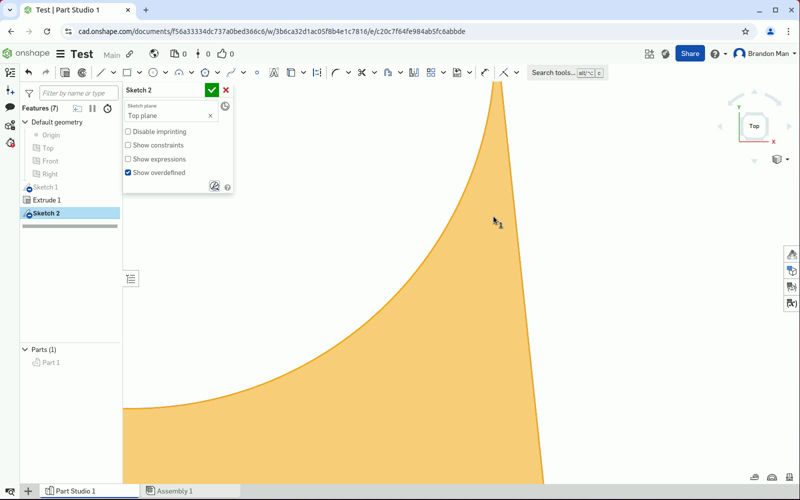
scroll(-6)
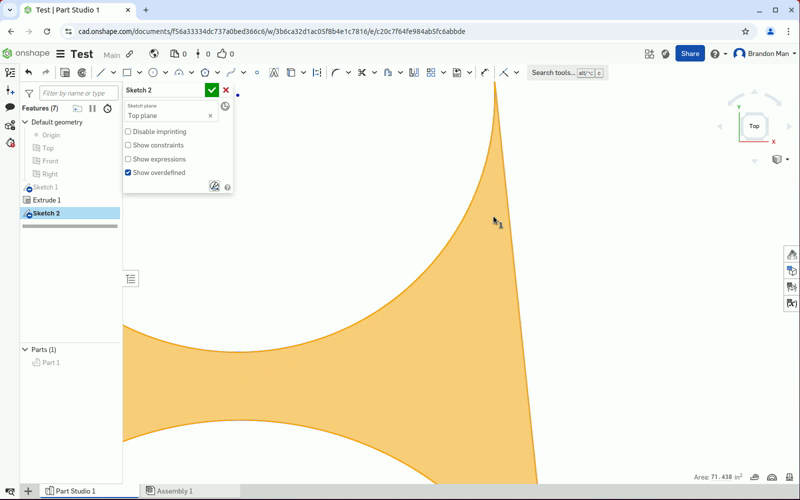
scroll(-6)
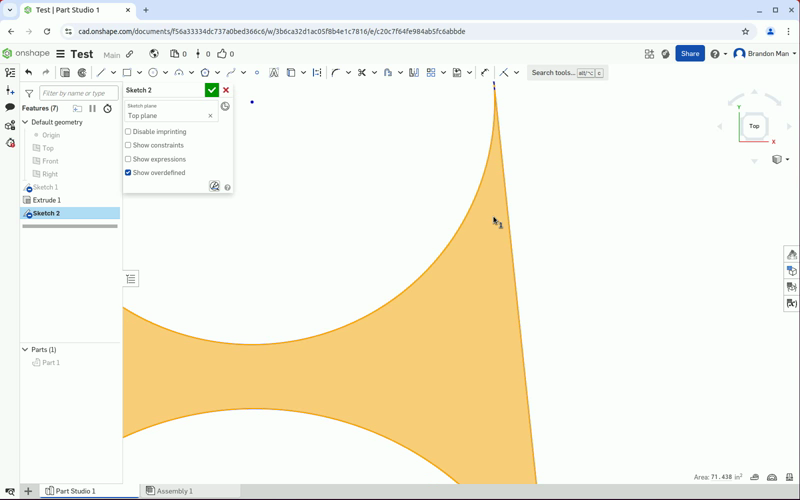
scroll(-6)
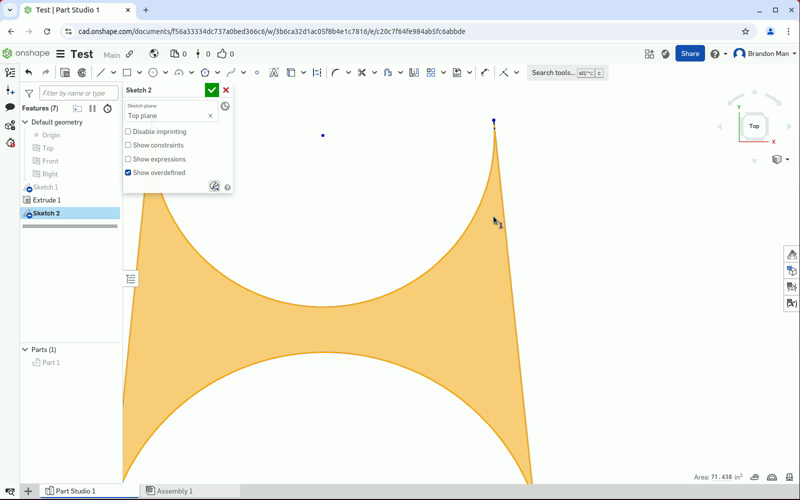
scroll(-6)
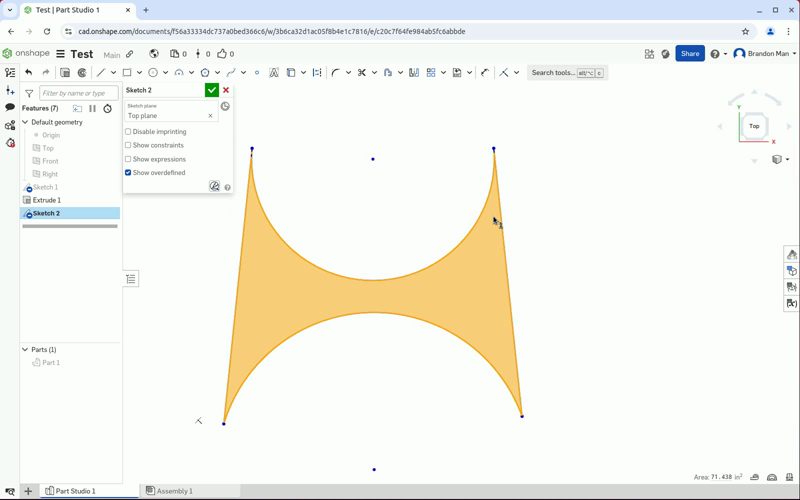
scroll(-6)
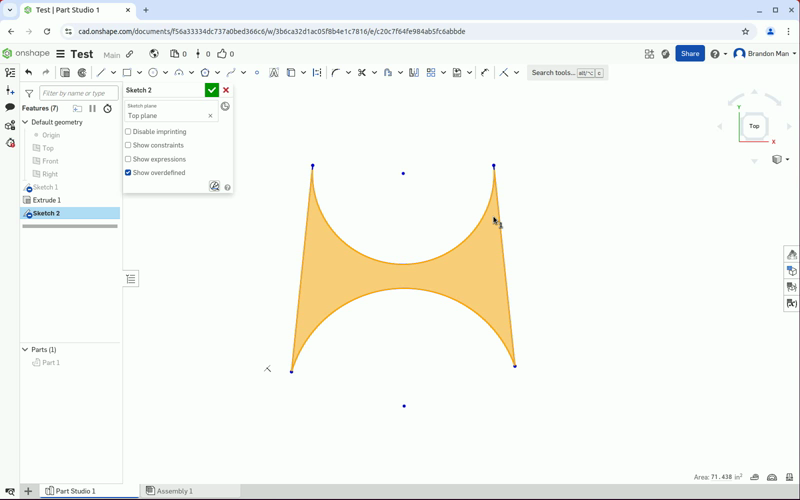
scroll(-6)
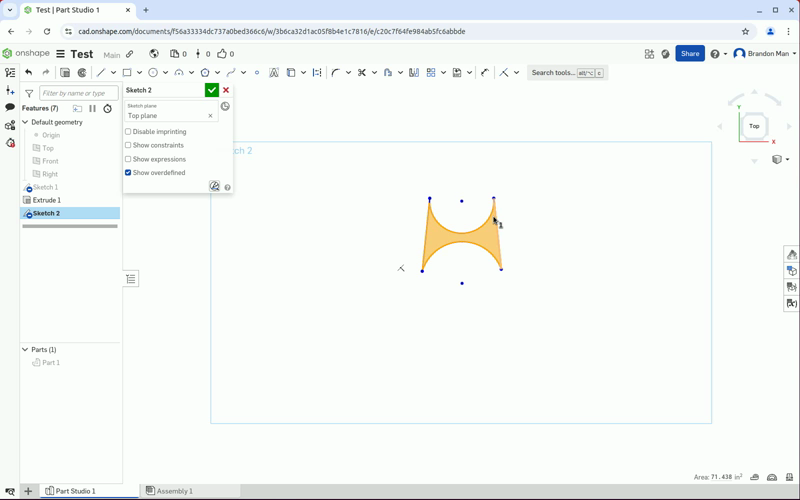
mouse_move(73, 352)
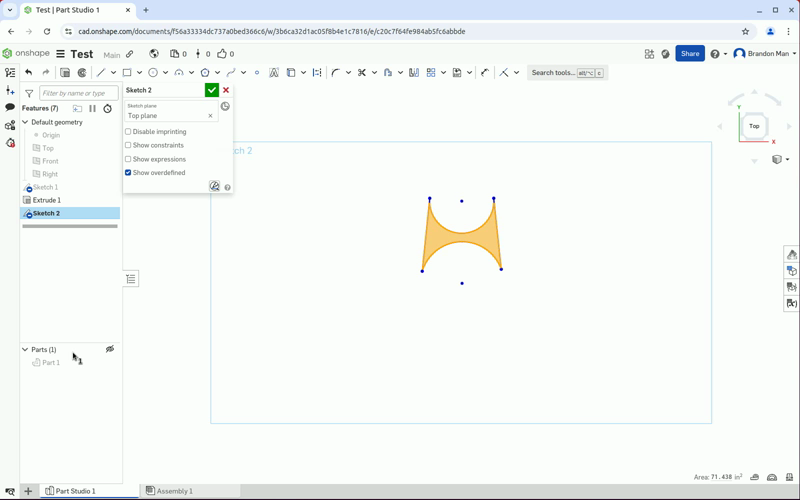
key(shift+y)
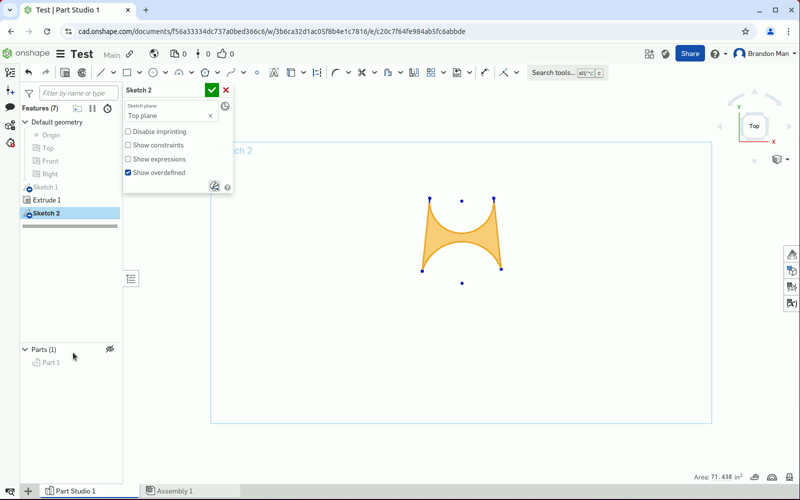
key(shift+e)
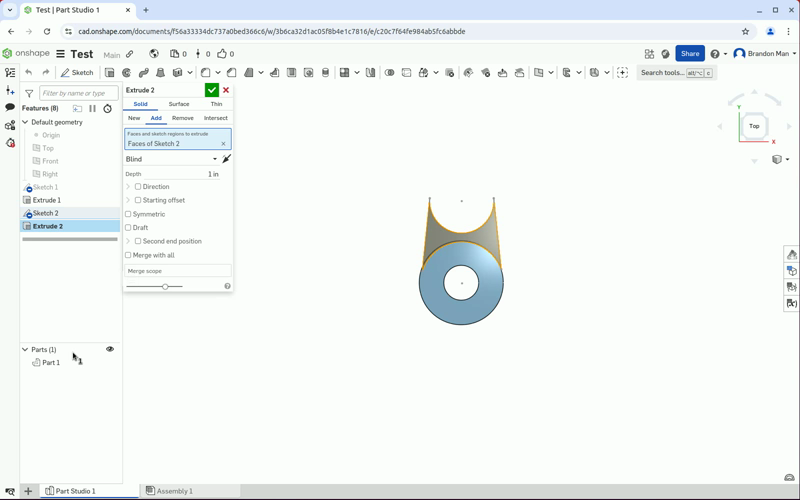
mouse_move(143, 106)
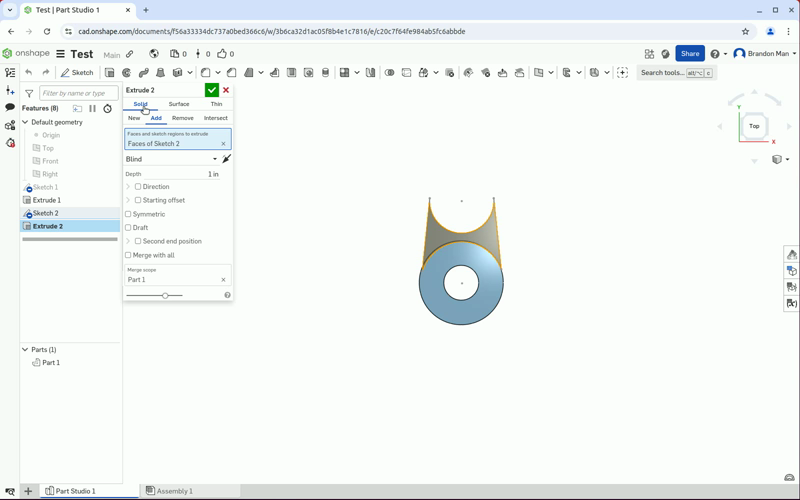
click(143, 106)
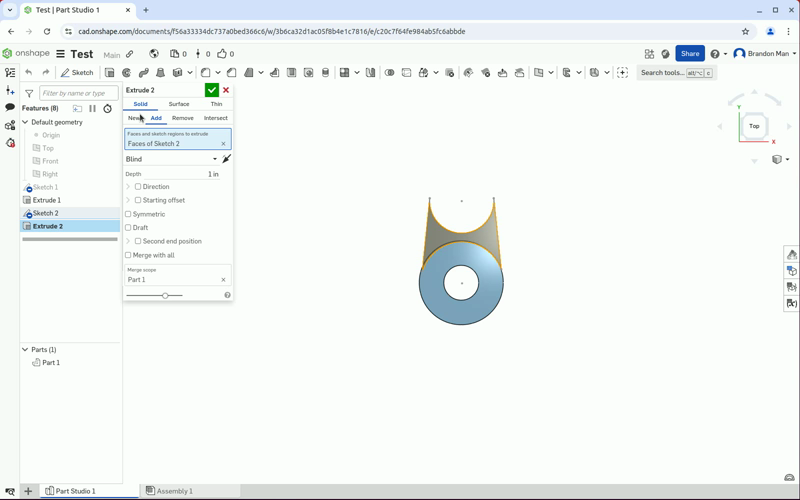
mouse_move(137, 120)
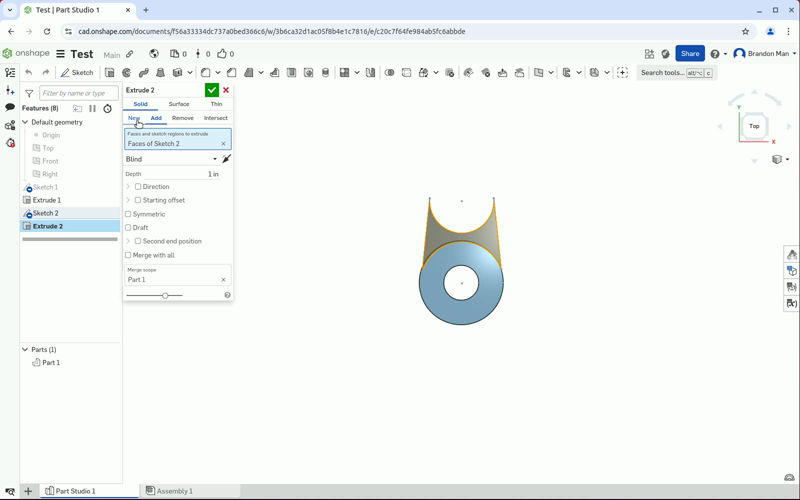
click(137, 120)
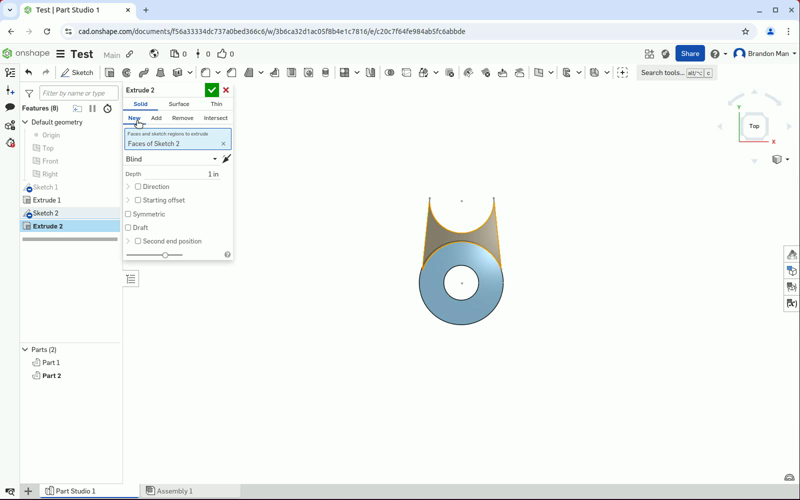
key(tab, 4)
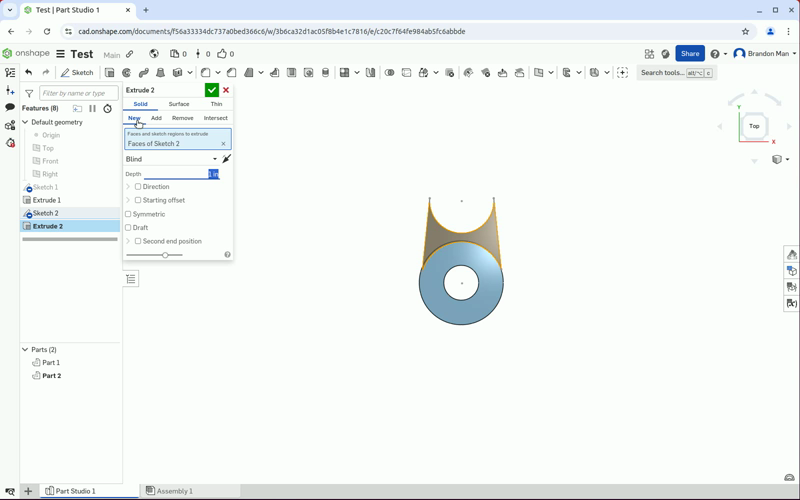
text(13.962)
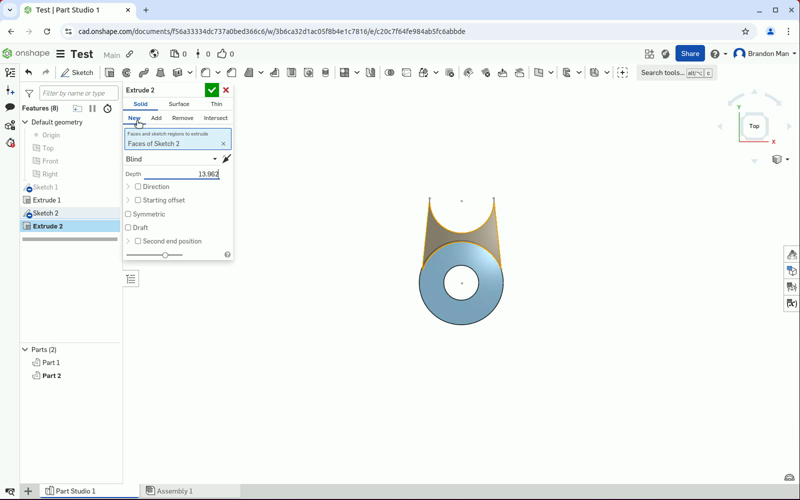
key(tab, 3)
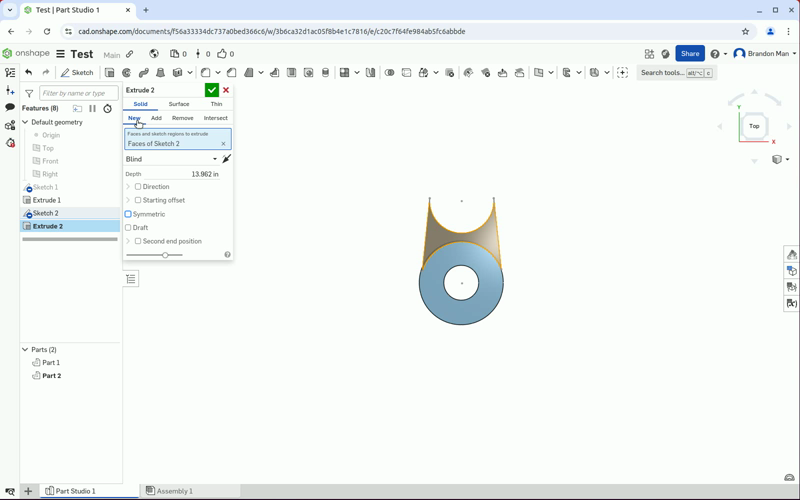
key(space)
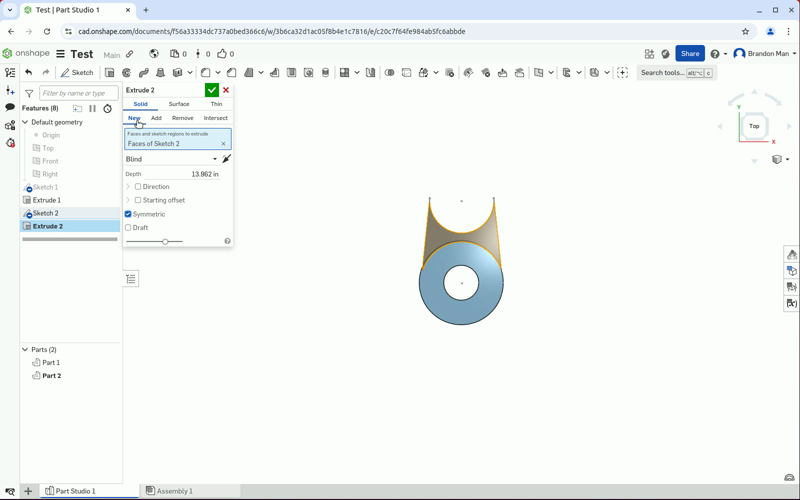
key(enter)
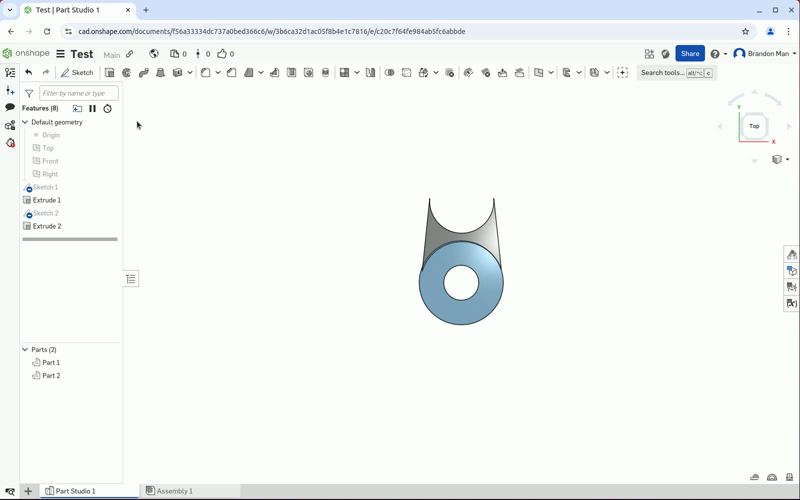
key(shift+h)
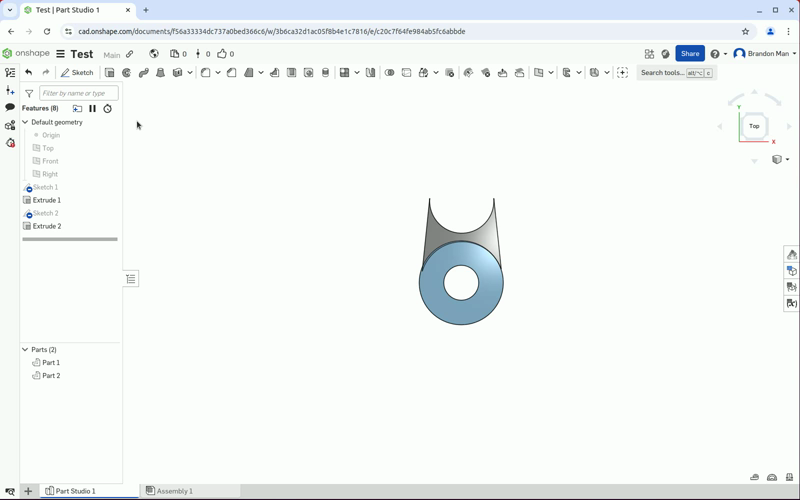
key(shift+h)
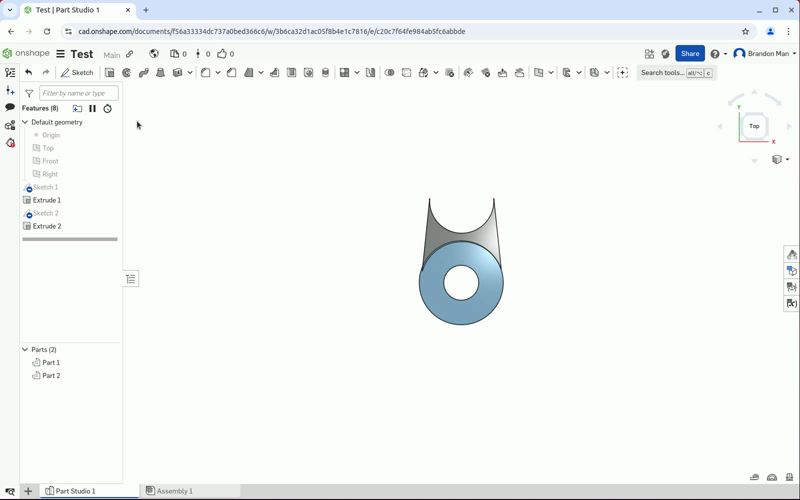
mouse_move(73, 189)
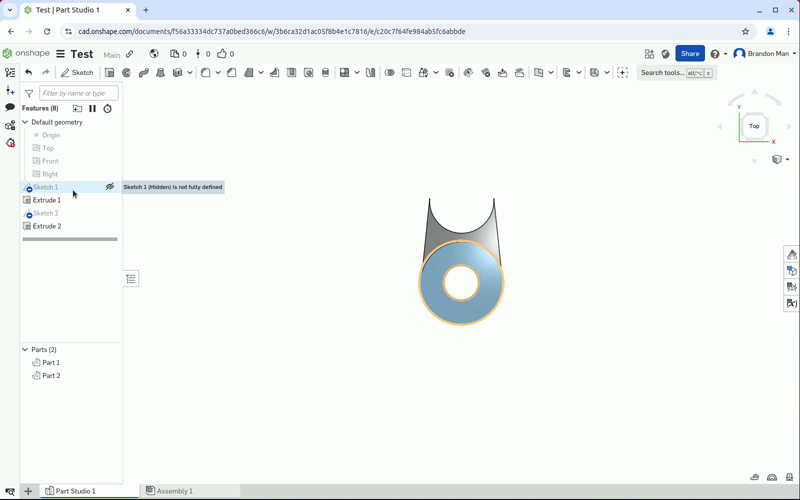
click(73, 189)
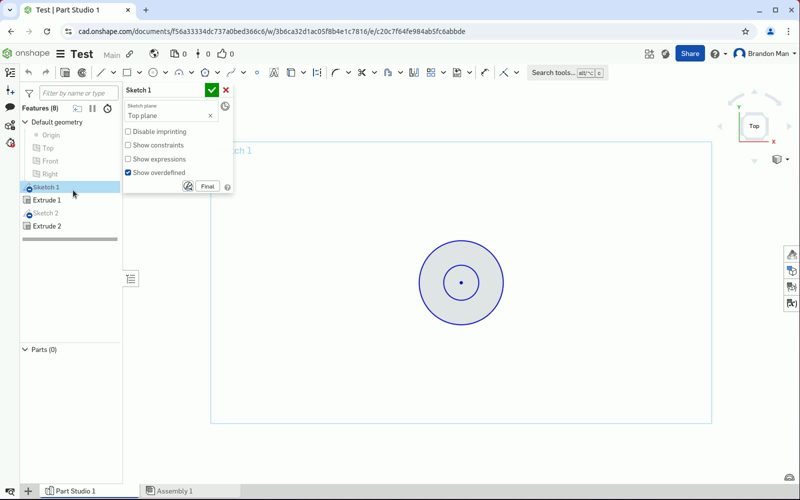
mouse_move(229, 92)
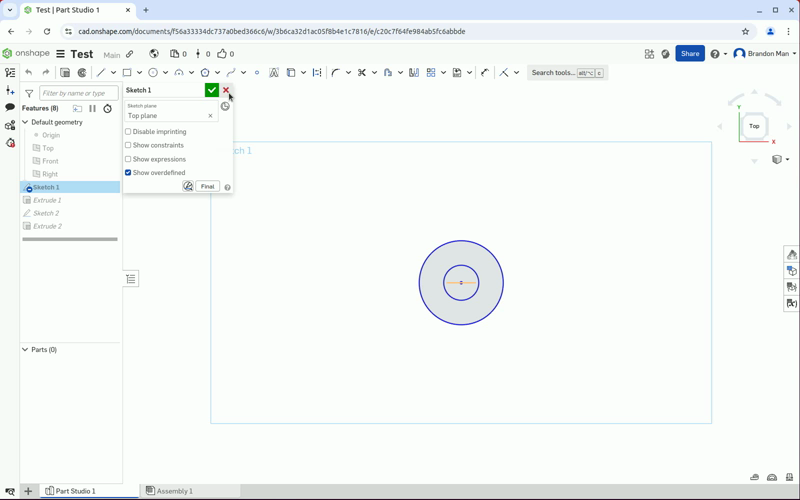
click(229, 92)
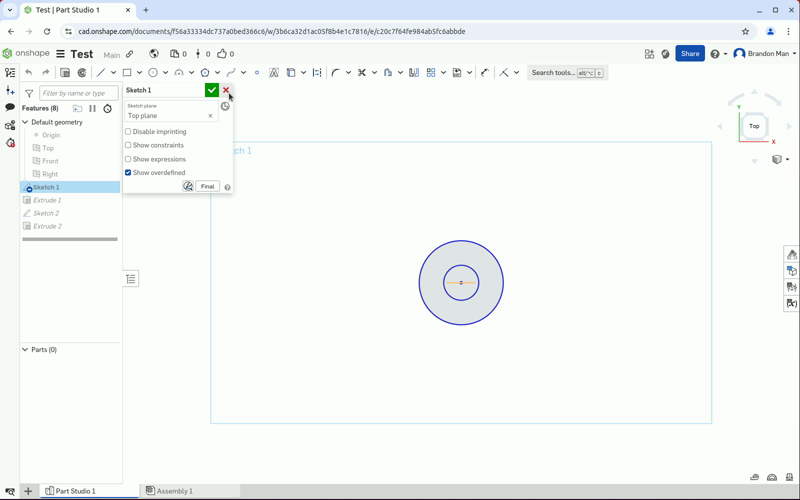
key(shift+s)
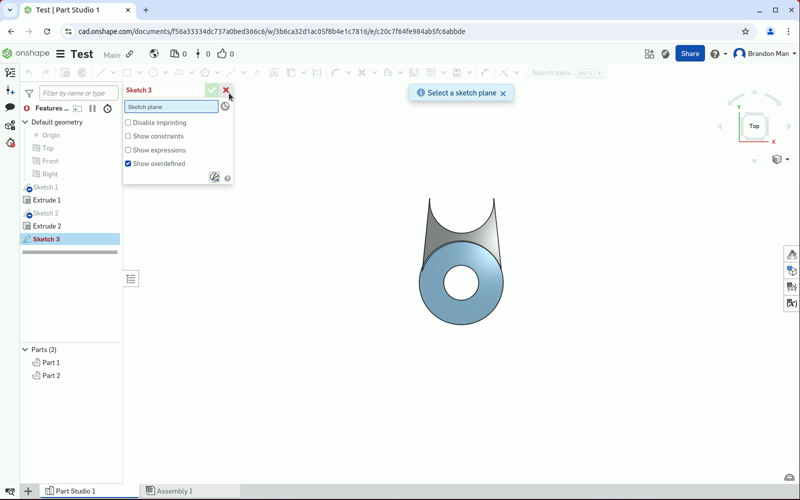
mouse_move(73, 150)
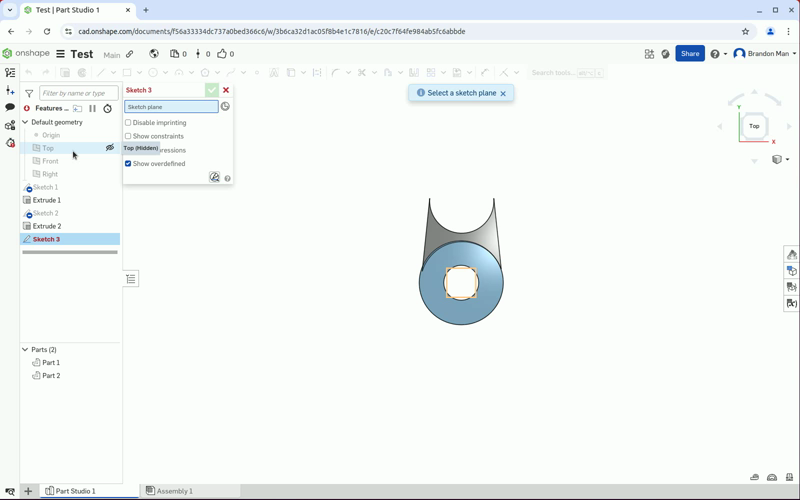
click(73, 150)
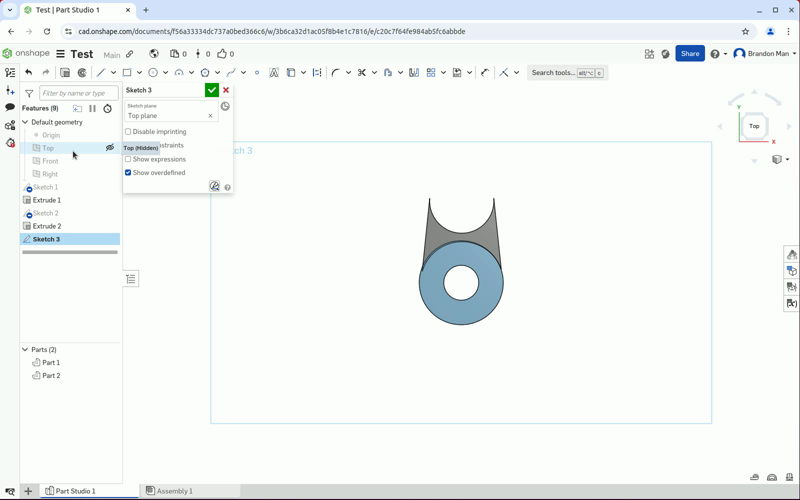
mouse_move(73, 352)
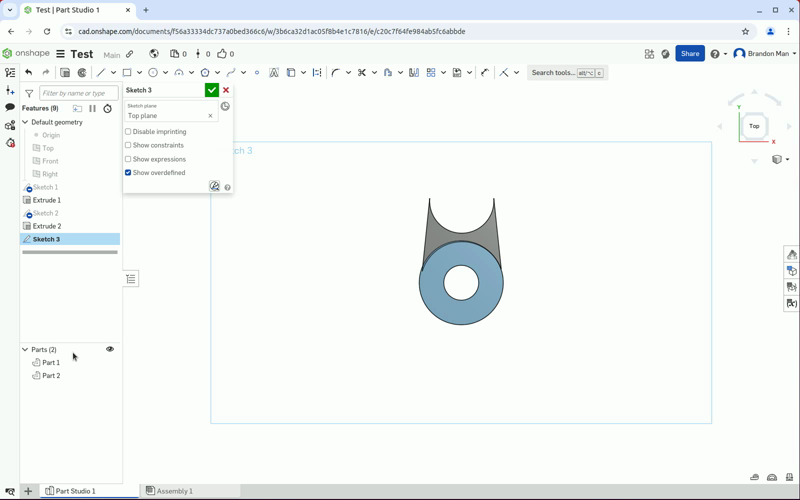
key(y)
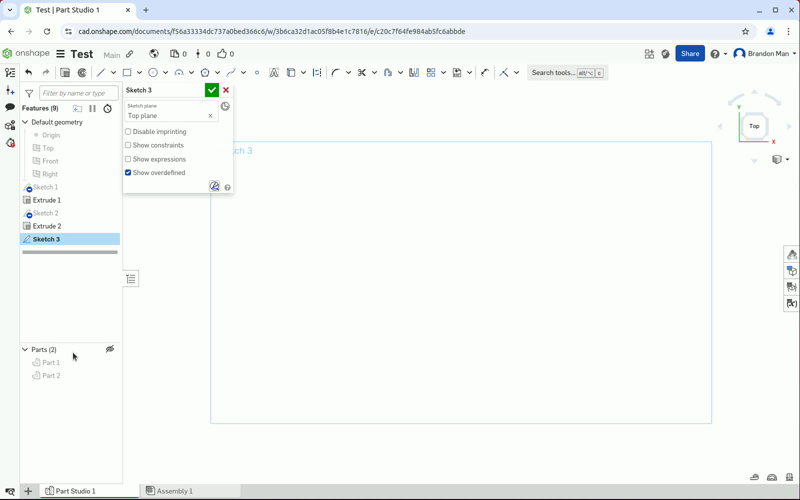
key(c)
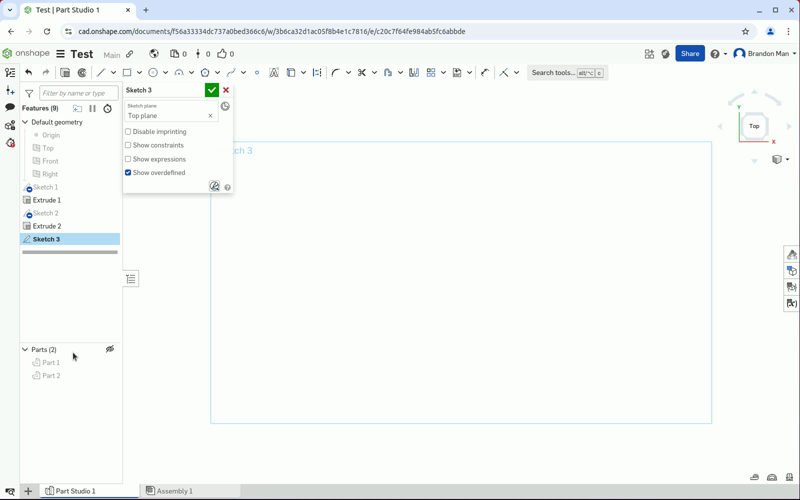
key_down(shift)
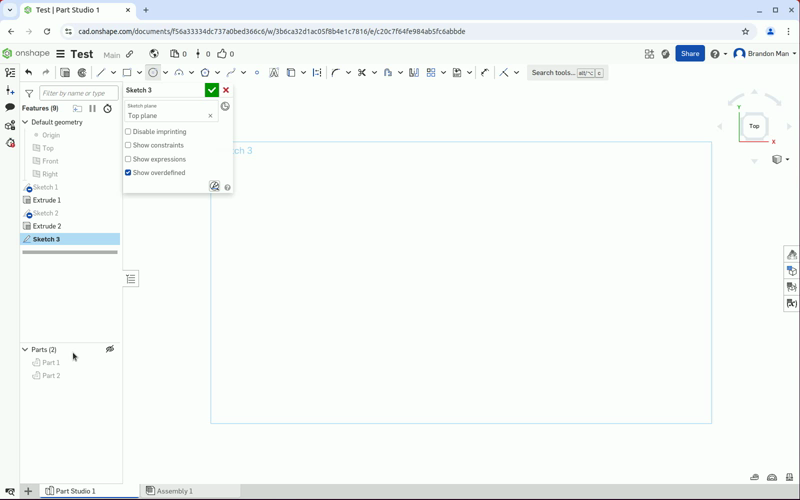
mouse_move(461, 201)
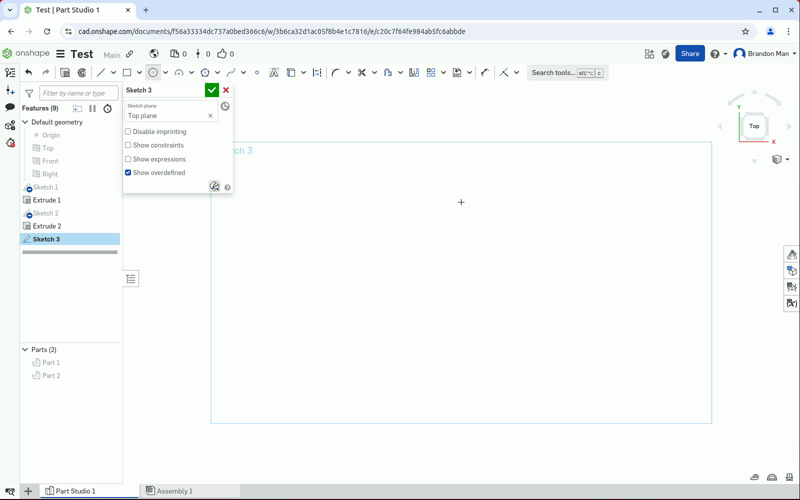
click(461, 201)
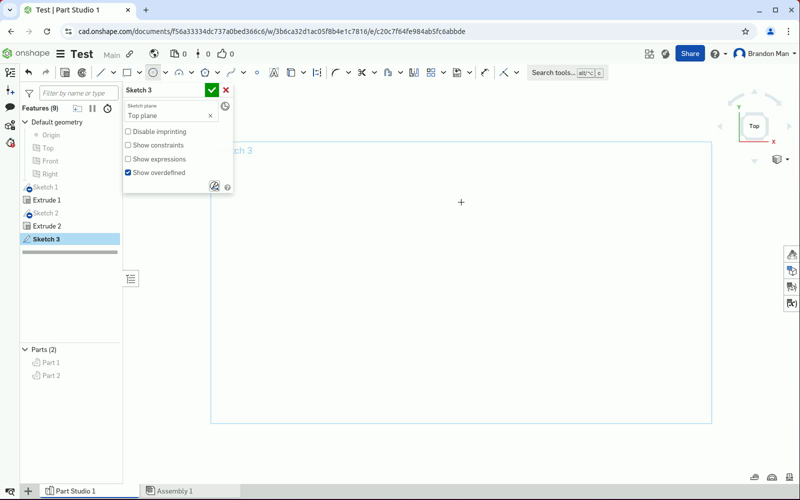
key_up(shift)
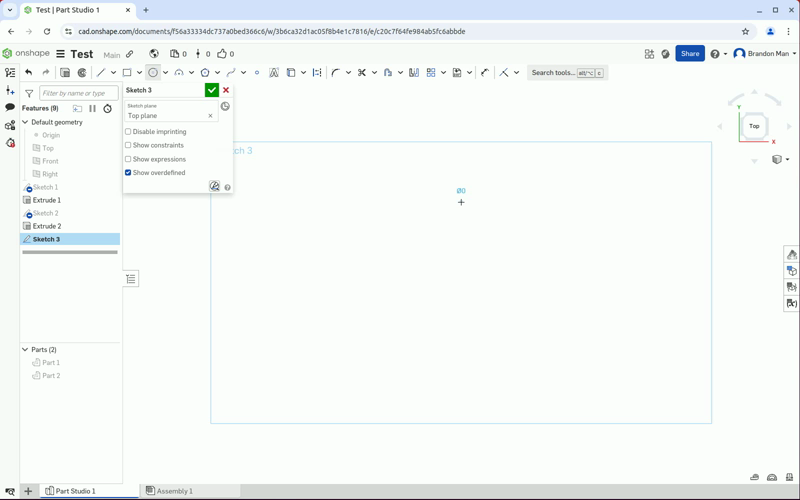
mouse_move(493, 201)
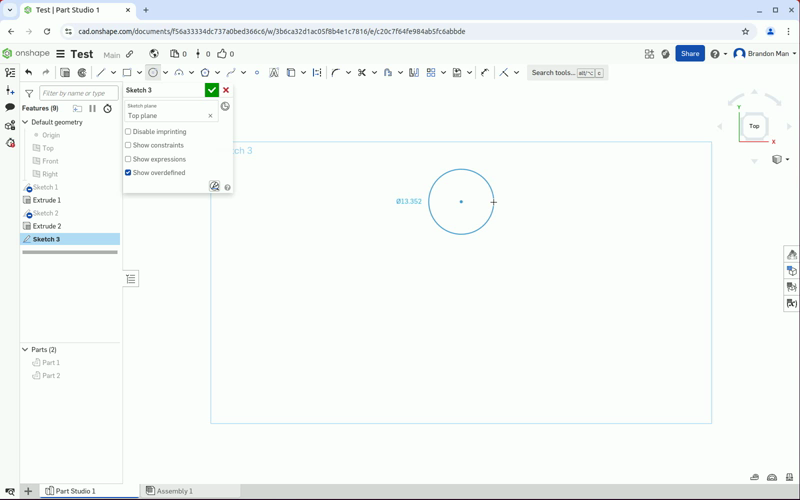
click(493, 201)
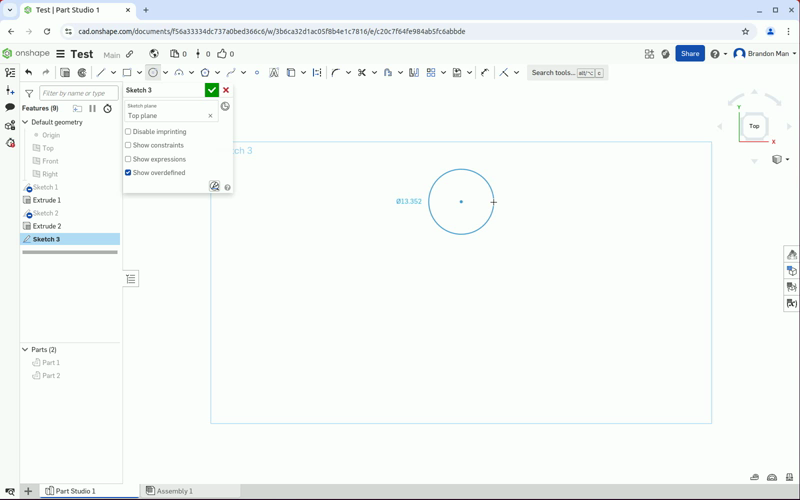
key(esc)
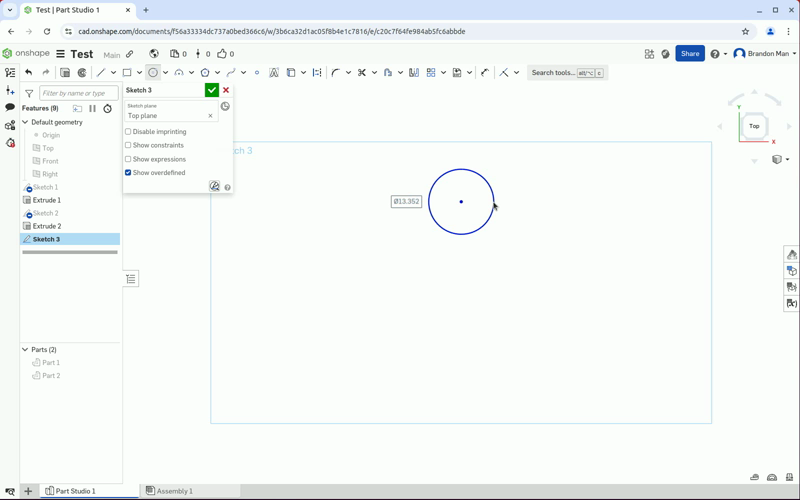
key(c)
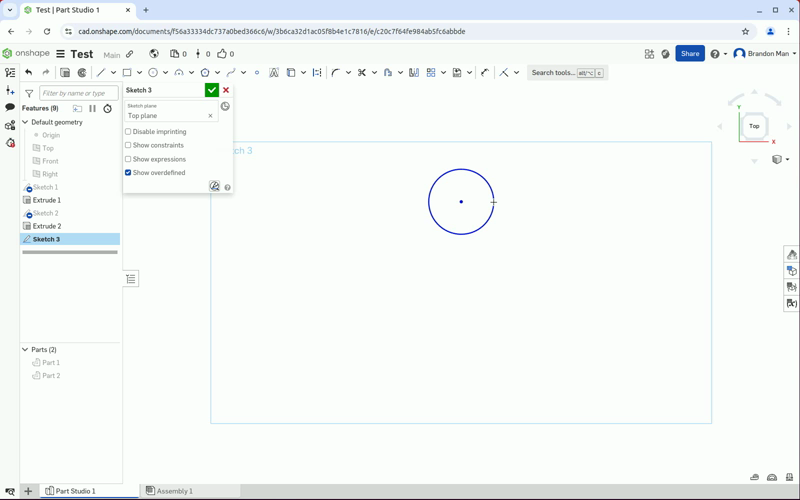
key_down(shift)
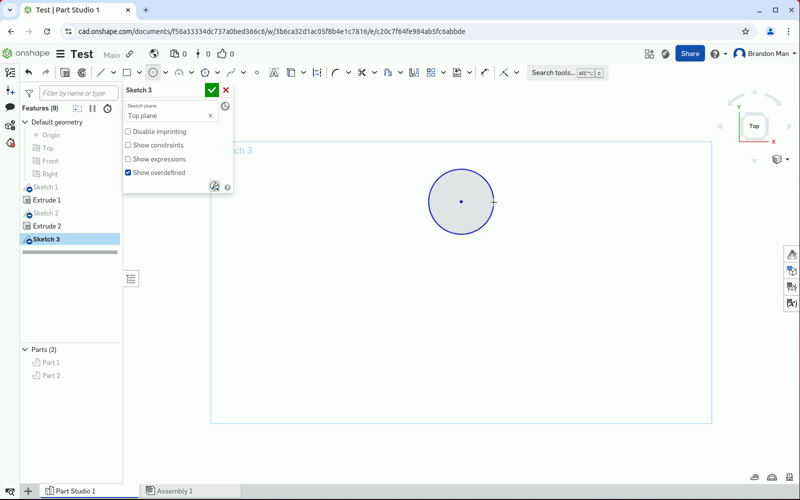
mouse_move(461, 201)
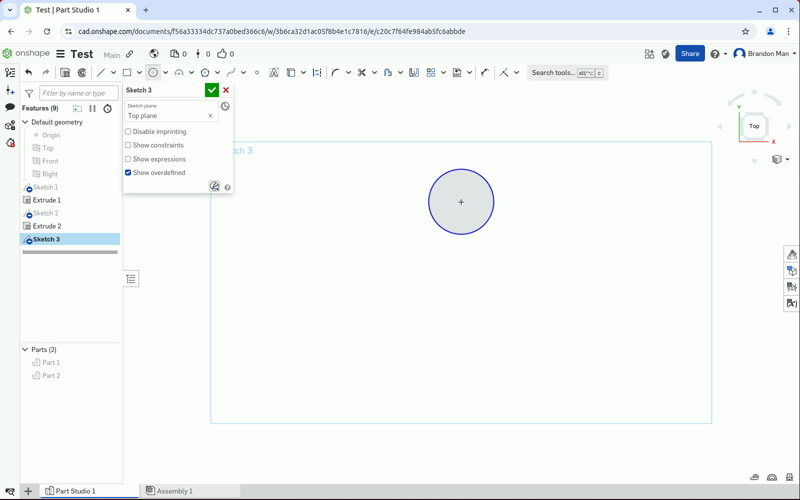
click(461, 201)
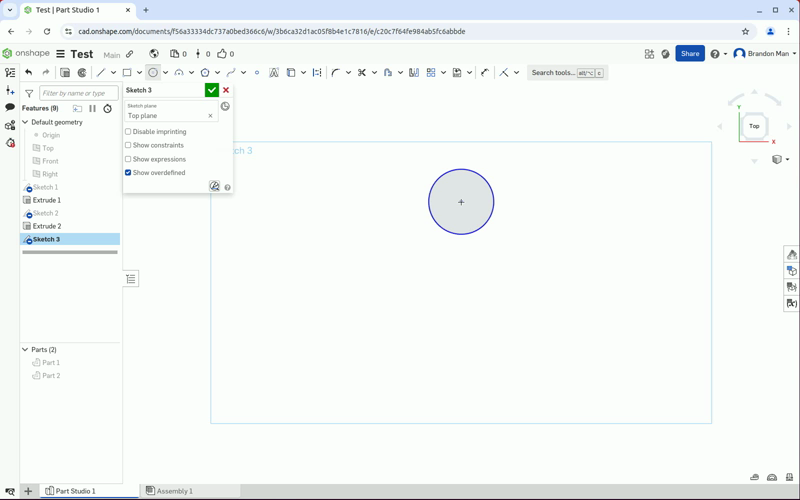
key_up(shift)
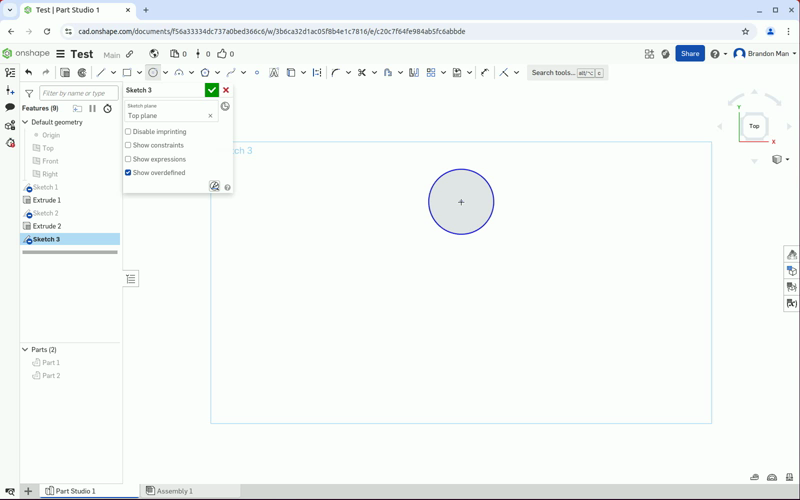
mouse_move(476, 201)
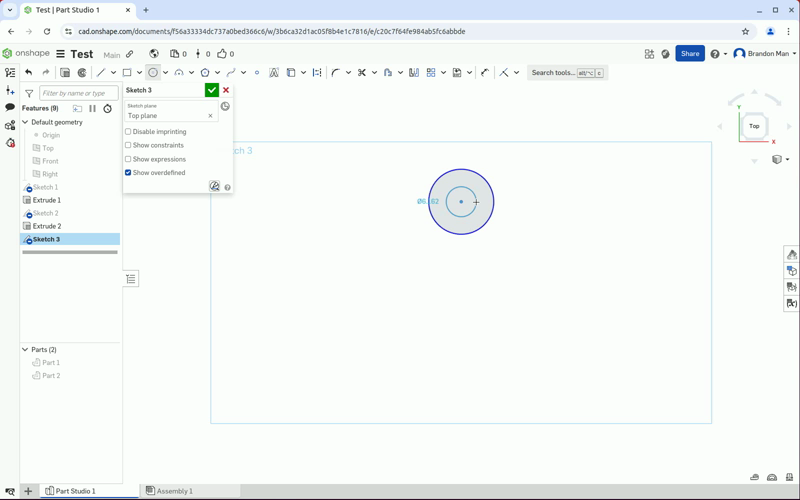
click(476, 201)
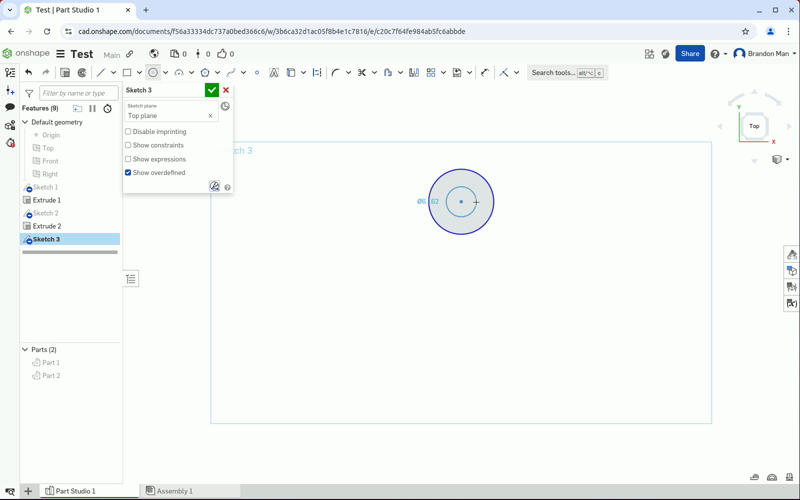
key(esc)
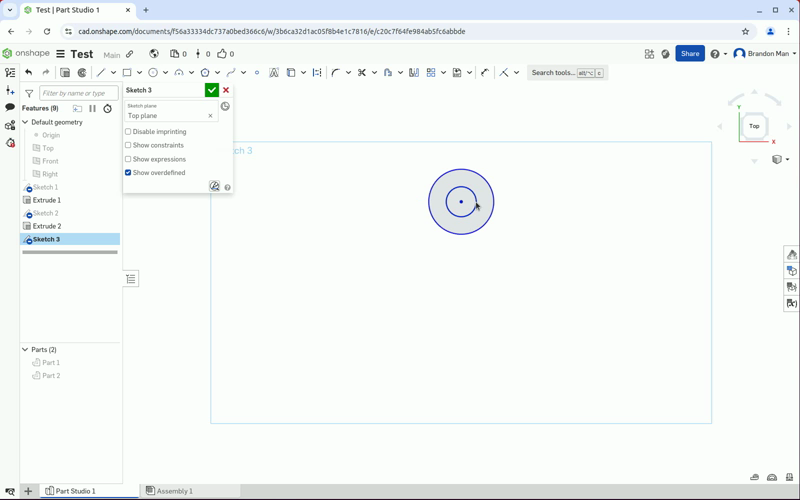
mouse_move(476, 189)
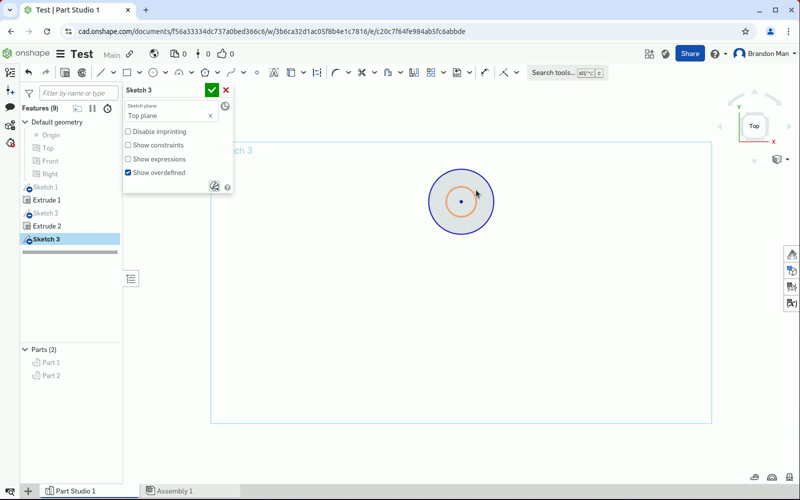
click(476, 189)
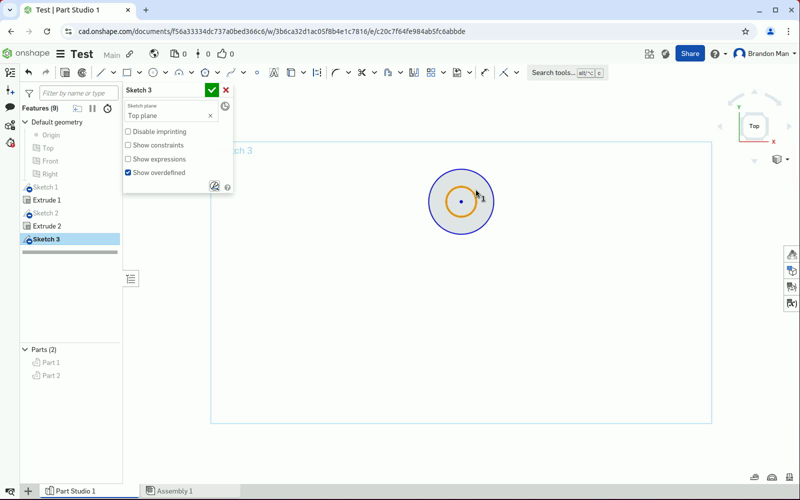
mouse_move(73, 352)
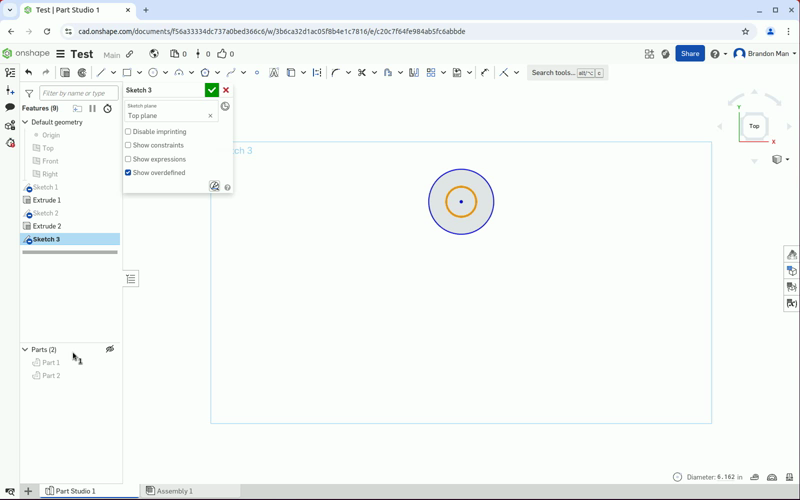
key(shift+y)
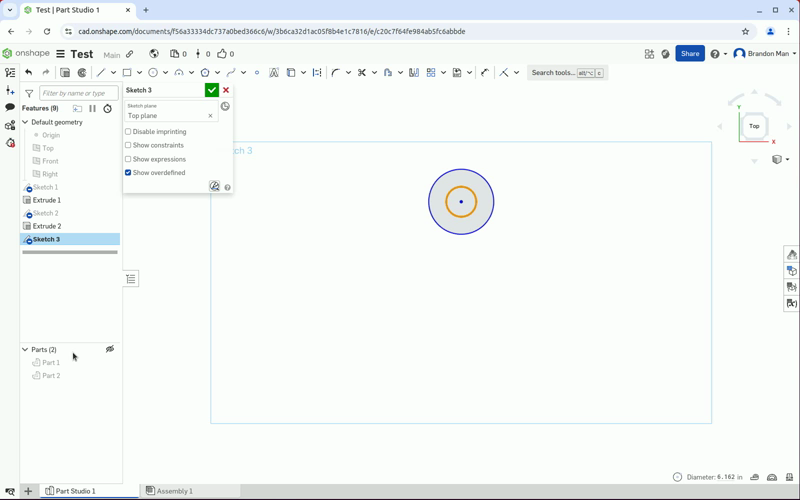
key(shift+e)
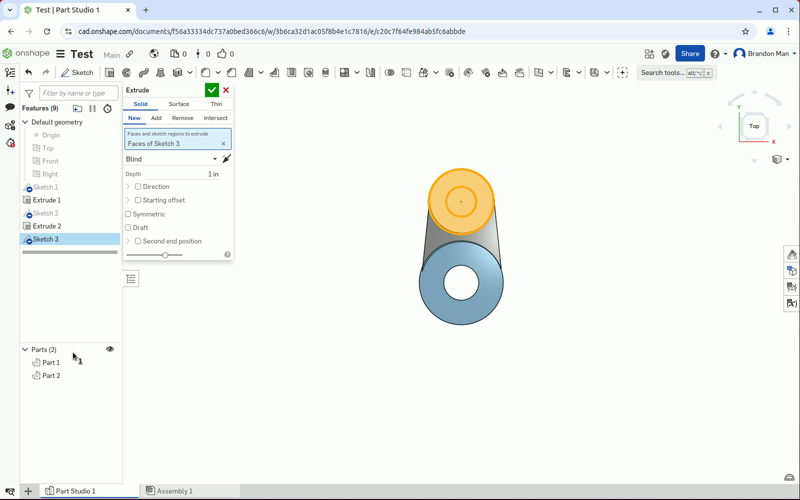
mouse_move(143, 106)
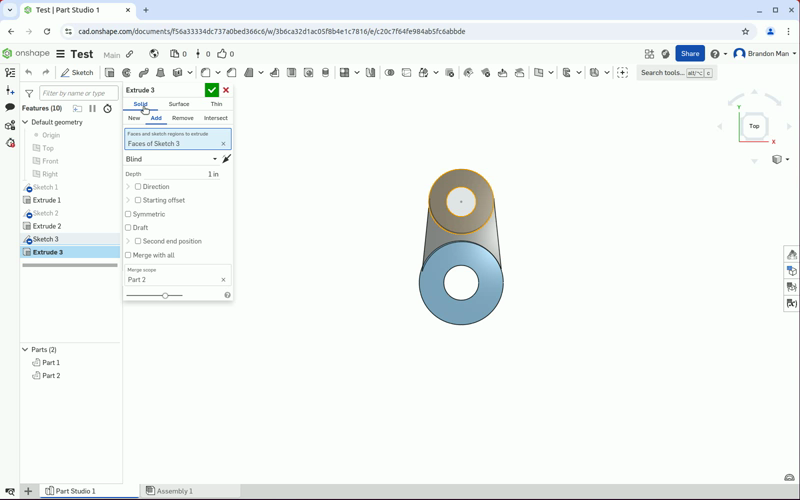
click(143, 106)
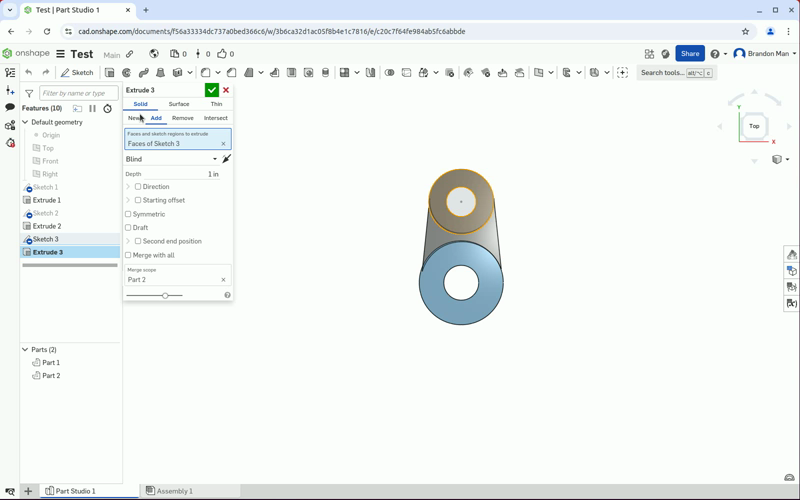
mouse_move(137, 120)
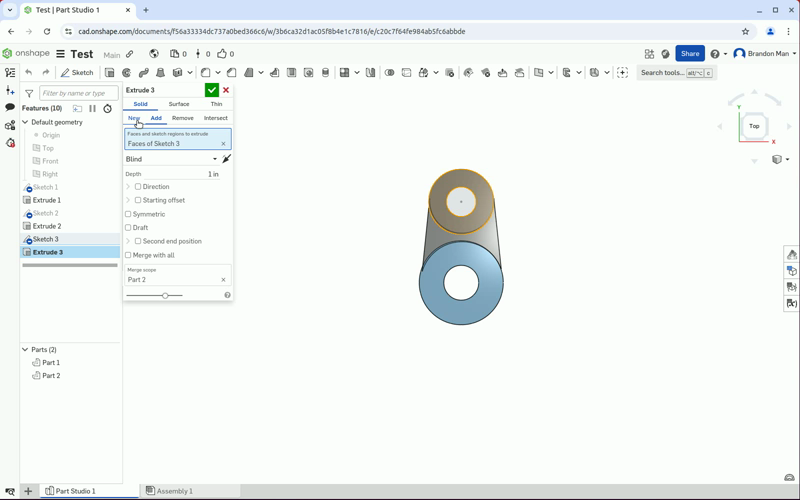
click(137, 120)
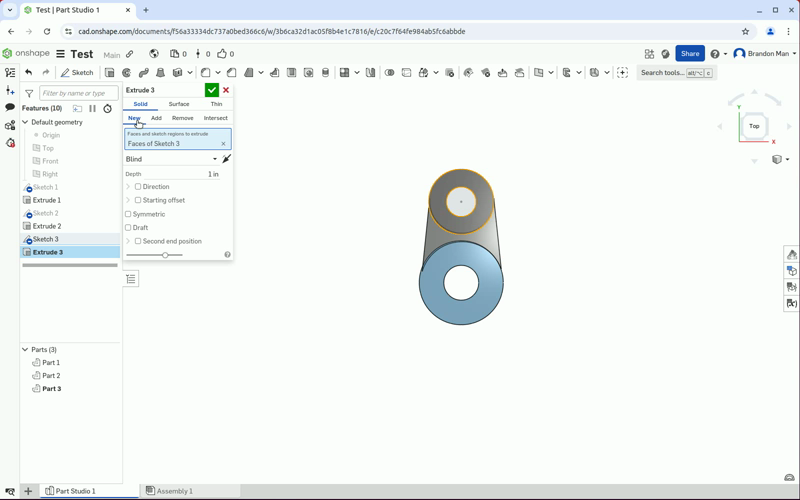
key(tab, 4)
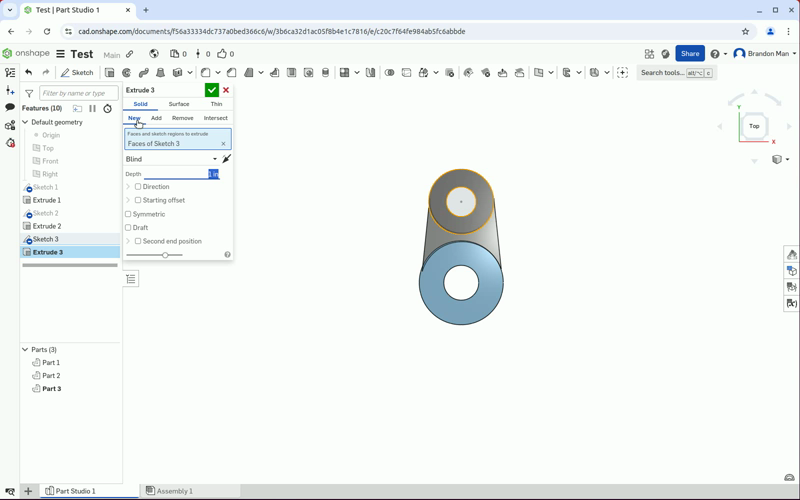
text(13.962)
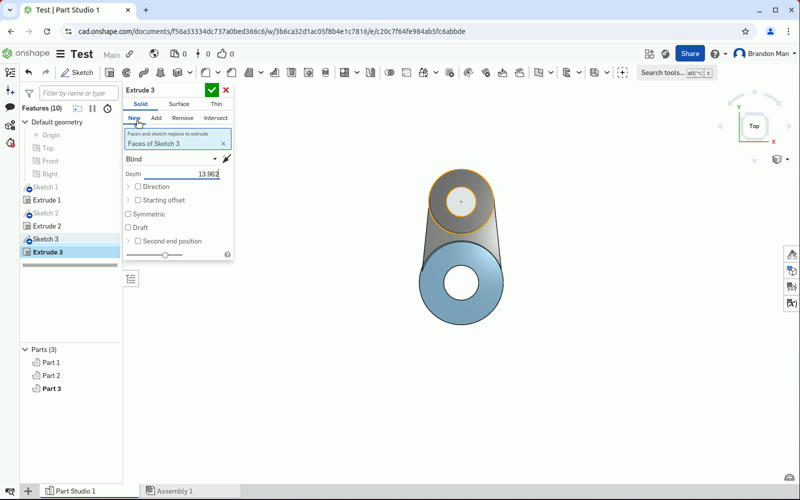
key(tab, 3)
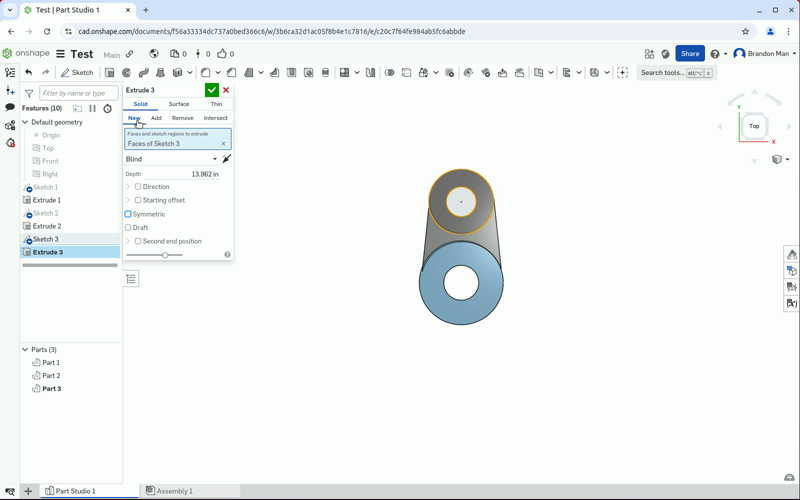
key(space)
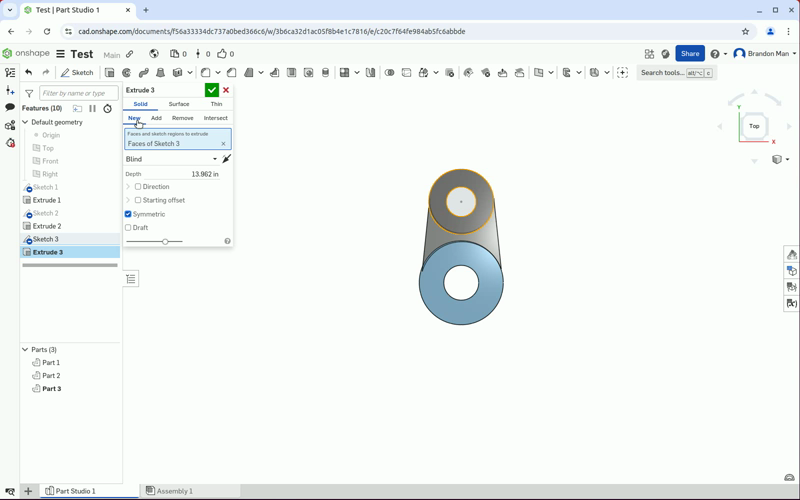
key(enter)
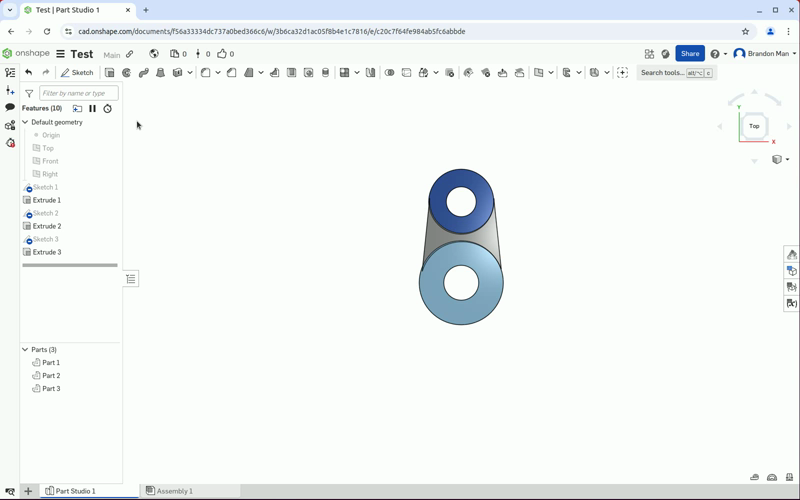
key(shift+h)
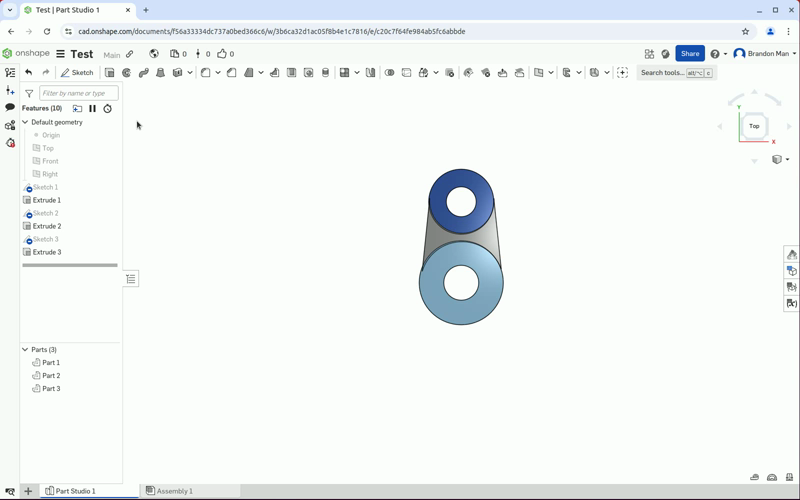
key(shift+h)
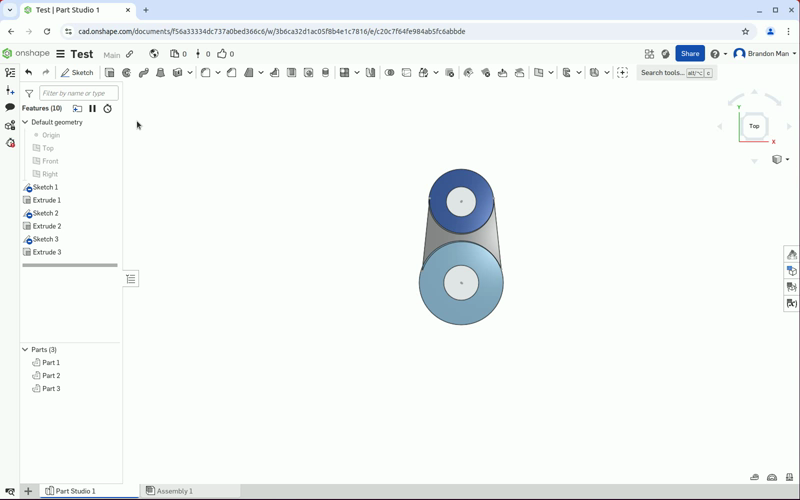
key(shift+7)
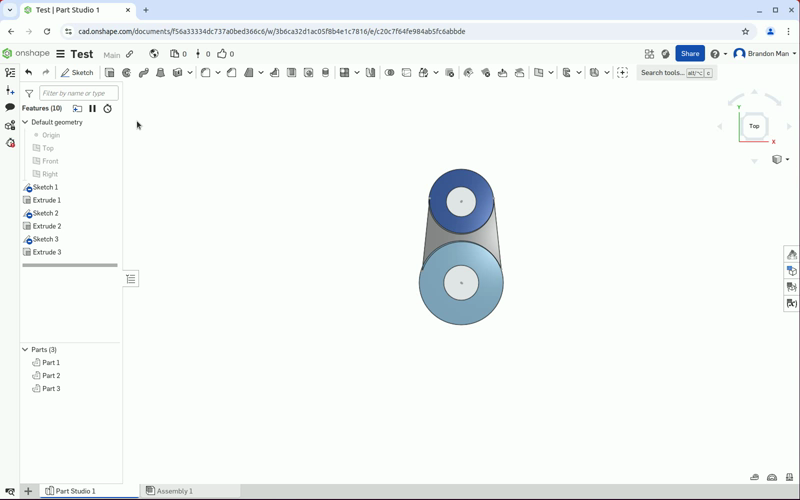
key(up, 3)
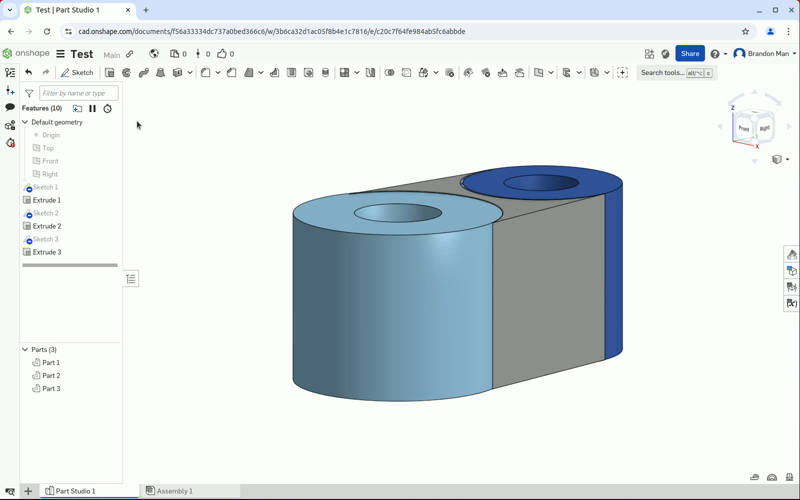
key(left, 3)
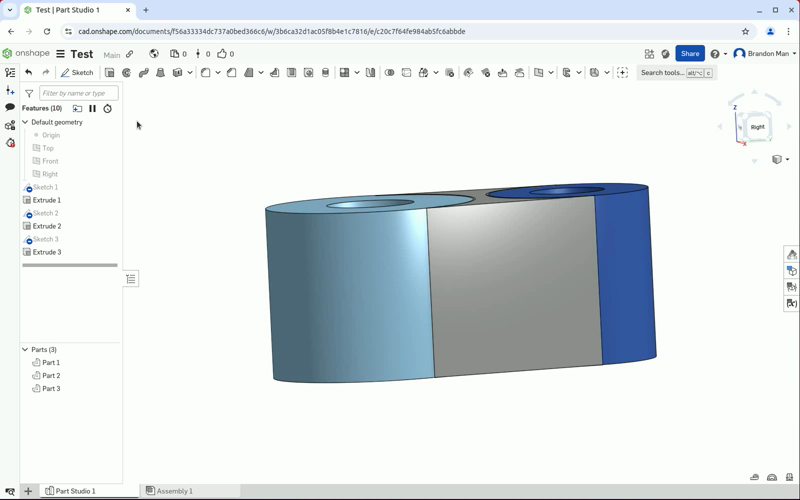
key(right, 3)
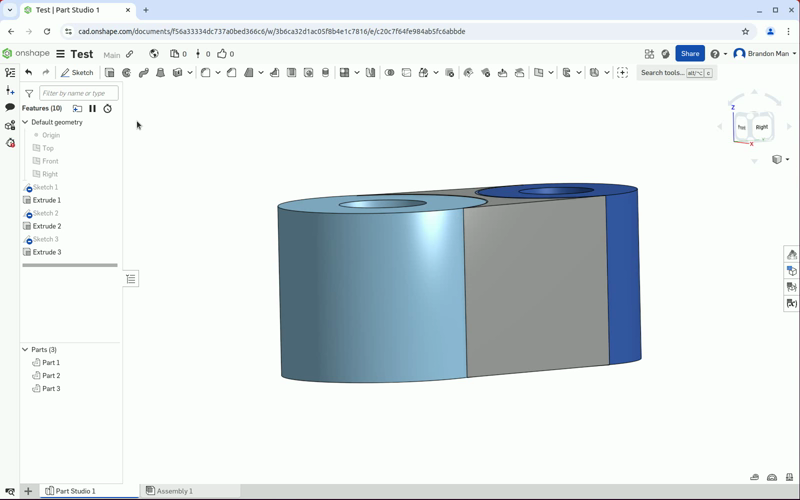
key(down, 3)
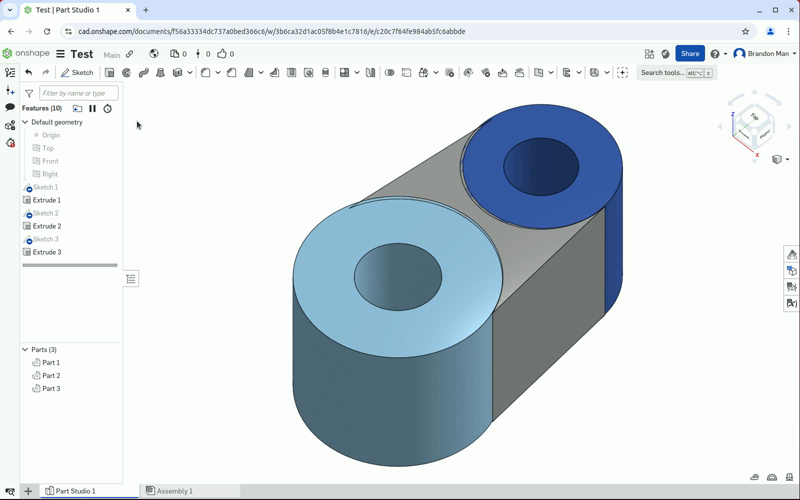
mouse_move(73, 189)
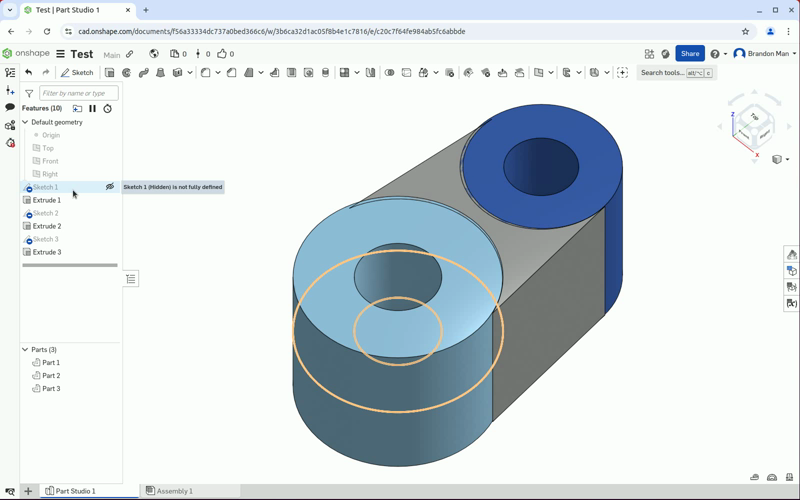
click(73, 189)